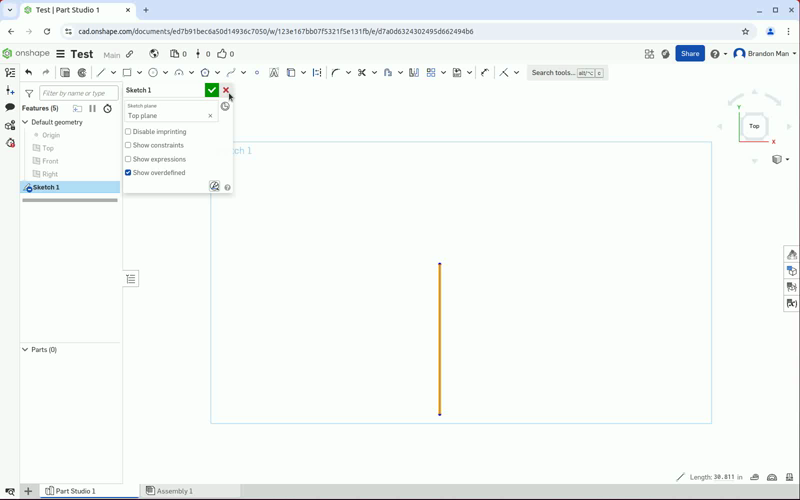
key(shift+h)
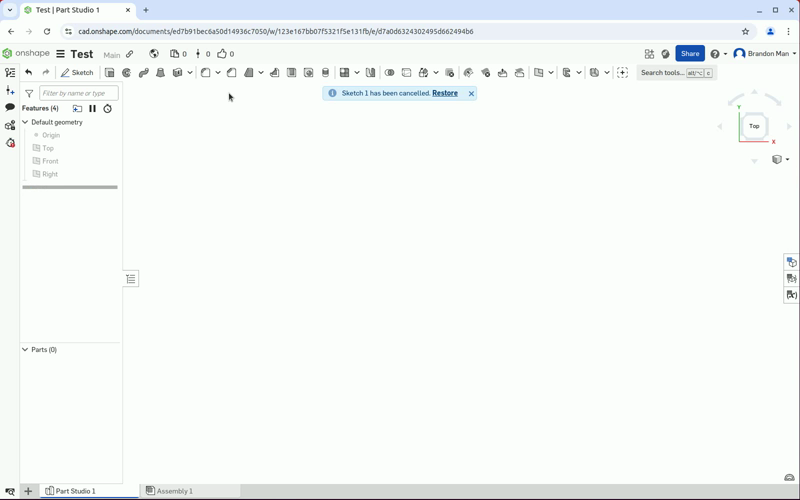
mouse_move(73, 352)
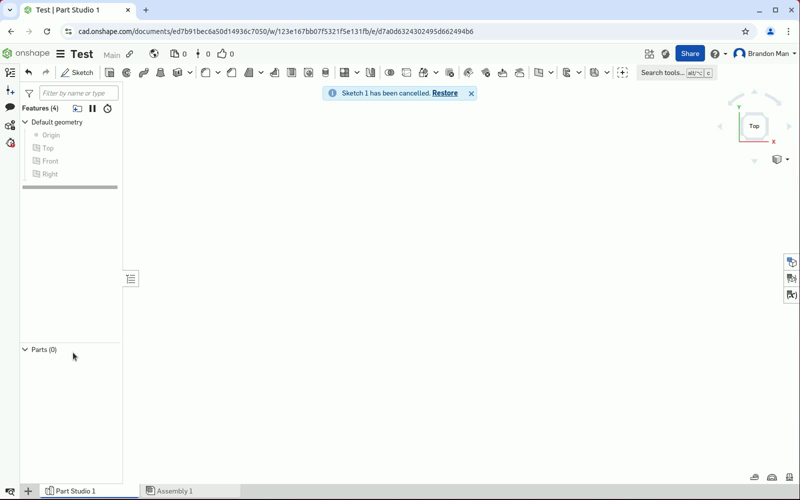
key(y)
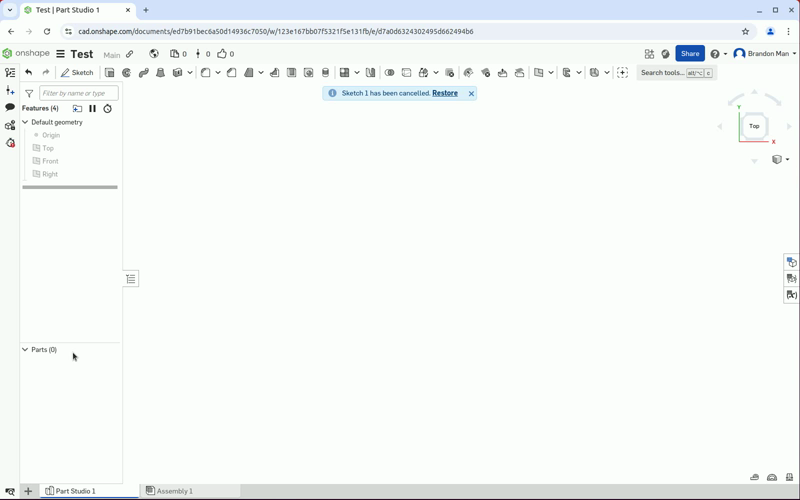
key(shift+p)
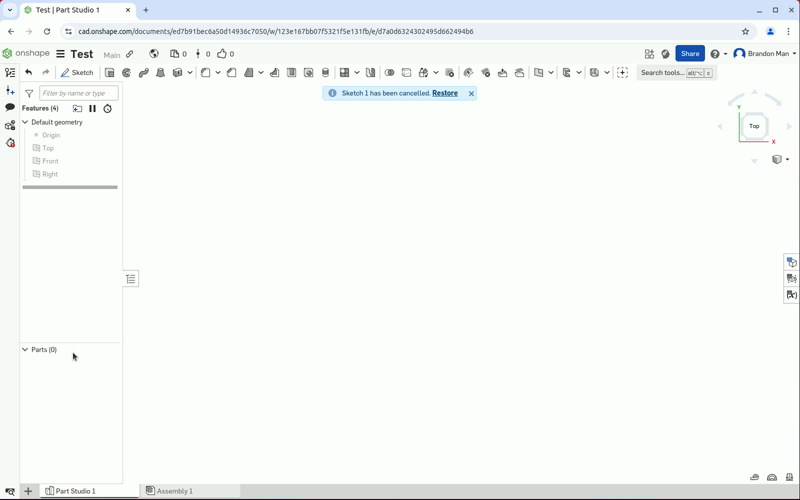
key(space)
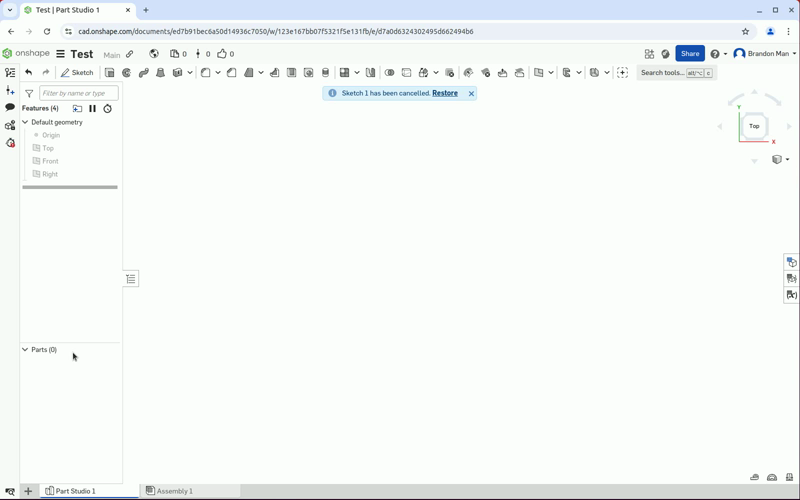
key_down(shift)
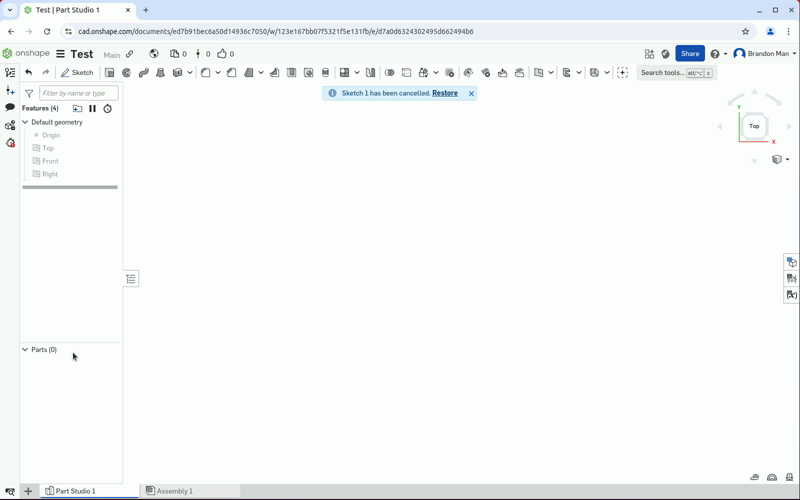
key(up)
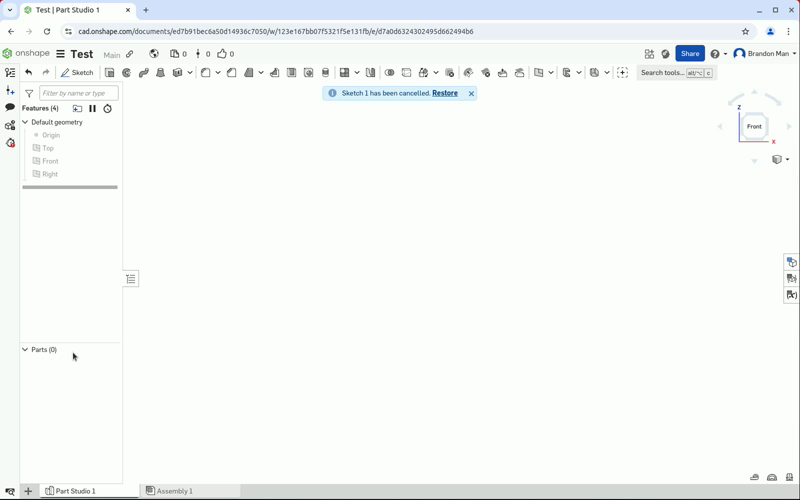
key_up(shift)
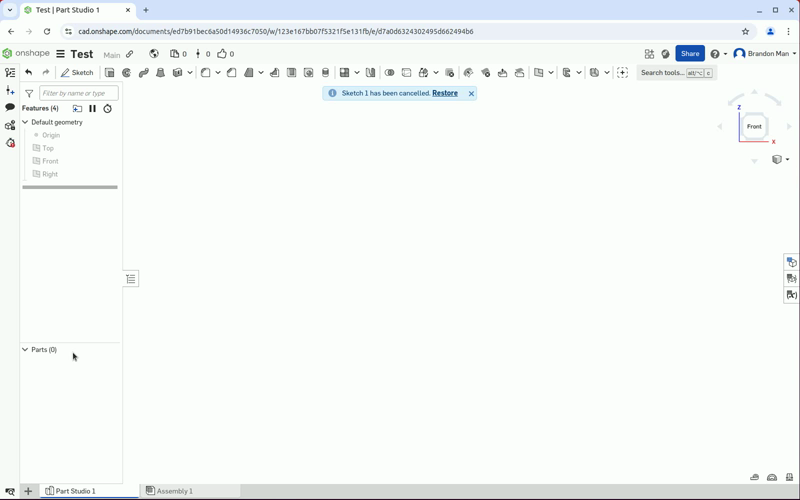
key(space)
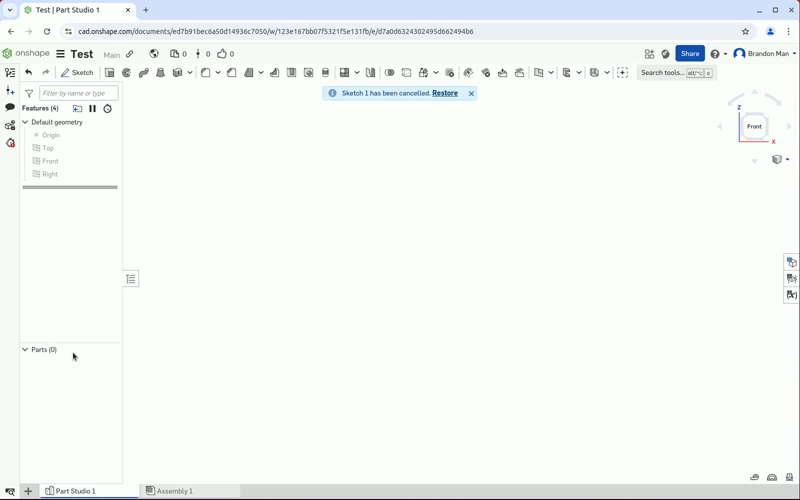
key_down(shift)
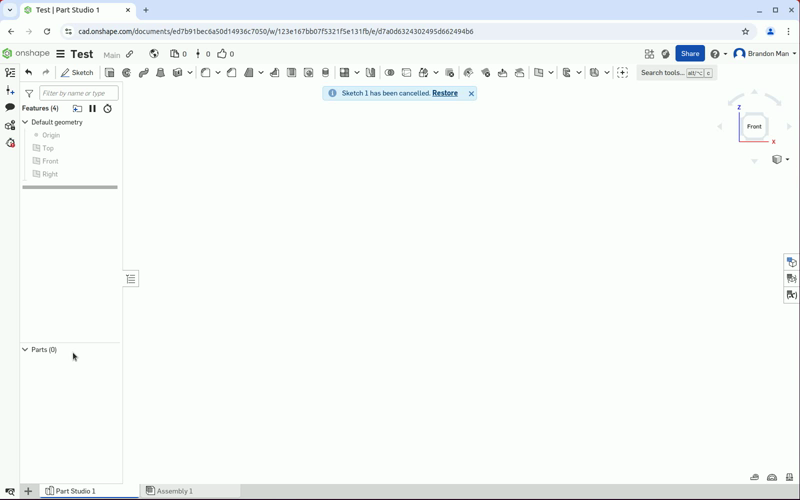
key(left)
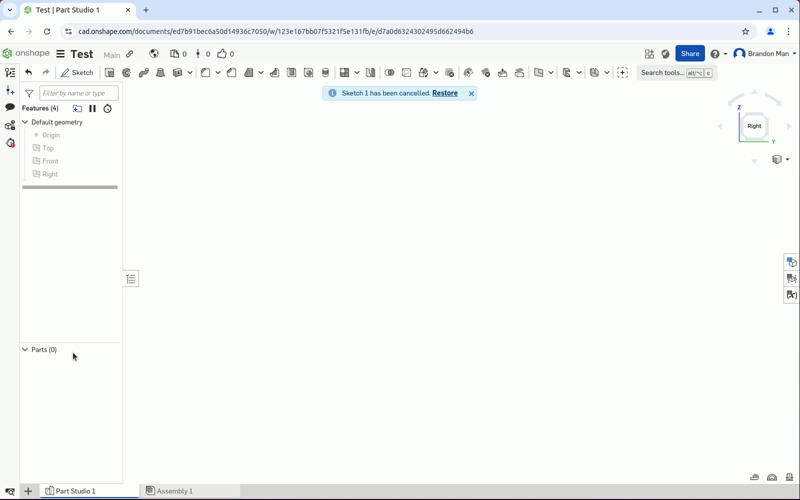
key_up(shift)
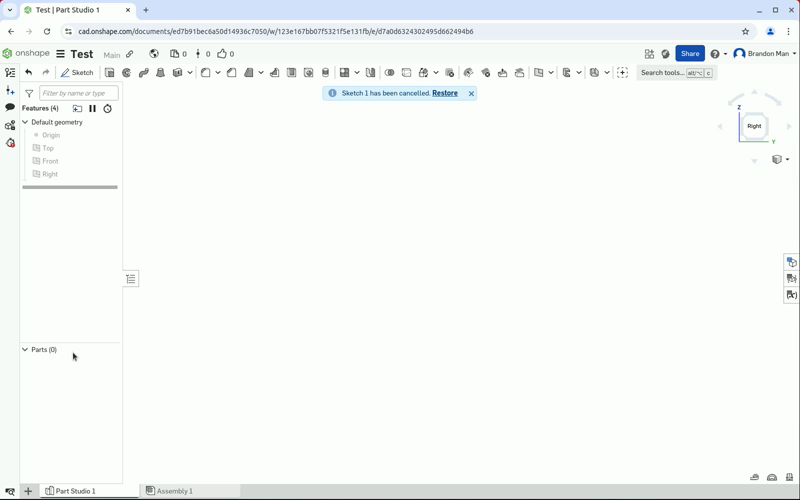
mouse_move(73, 352)
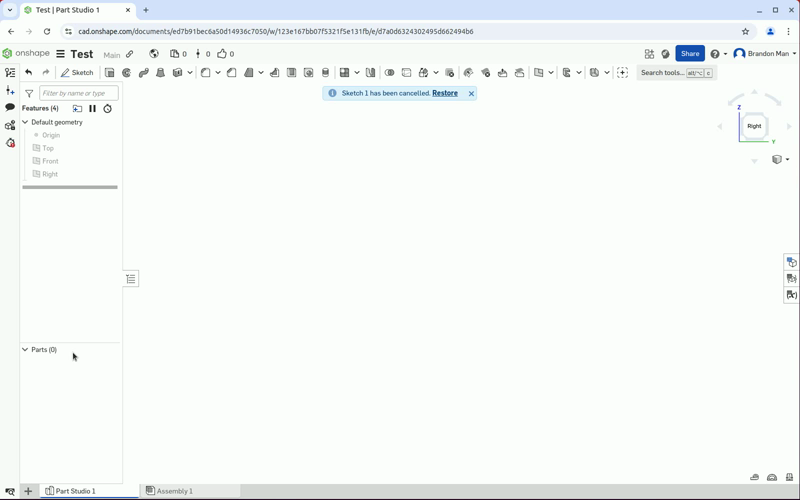
key(shift+y)
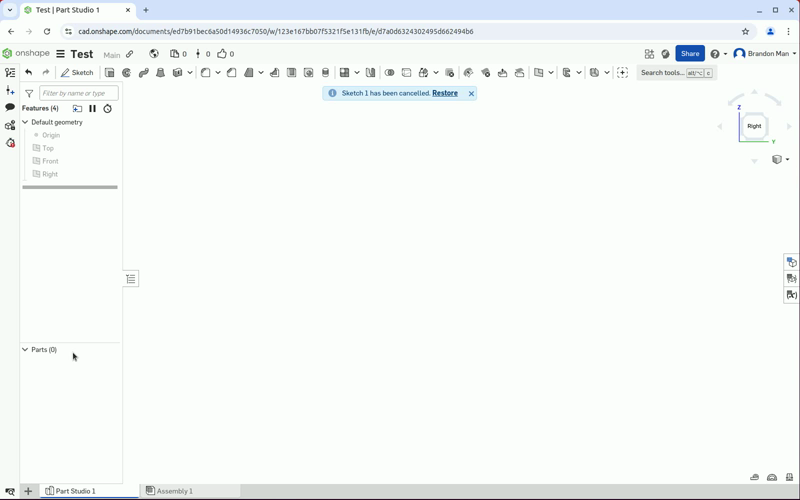
key(shift+s)
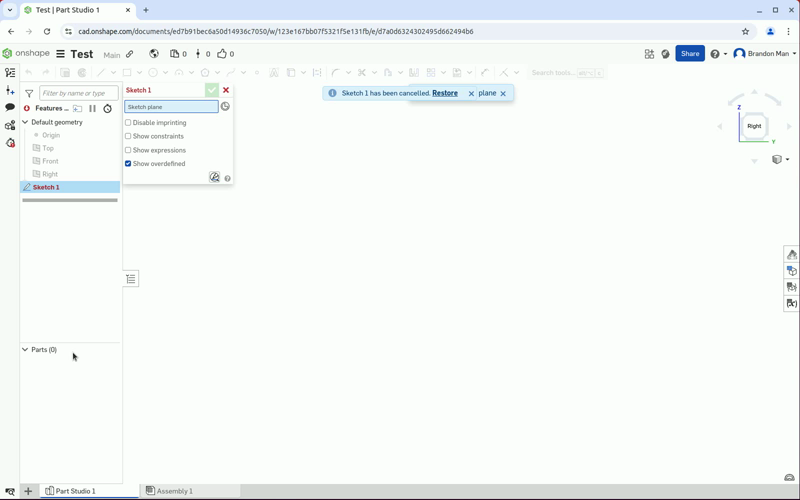
mouse_move(73, 176)
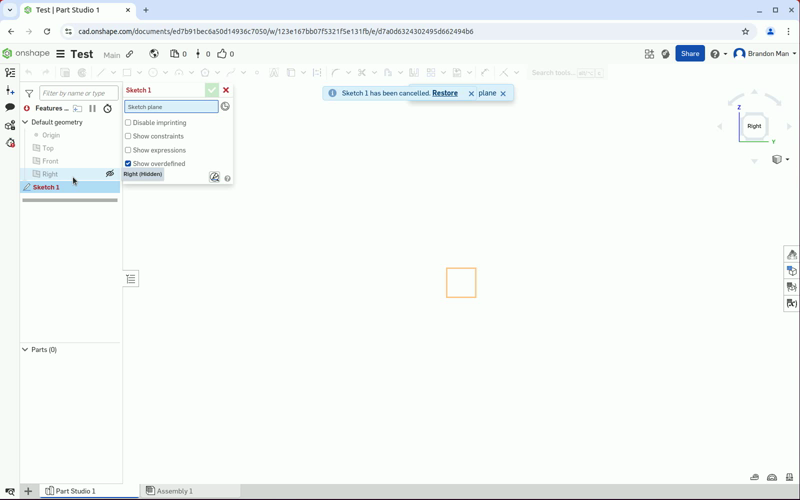
click(73, 176)
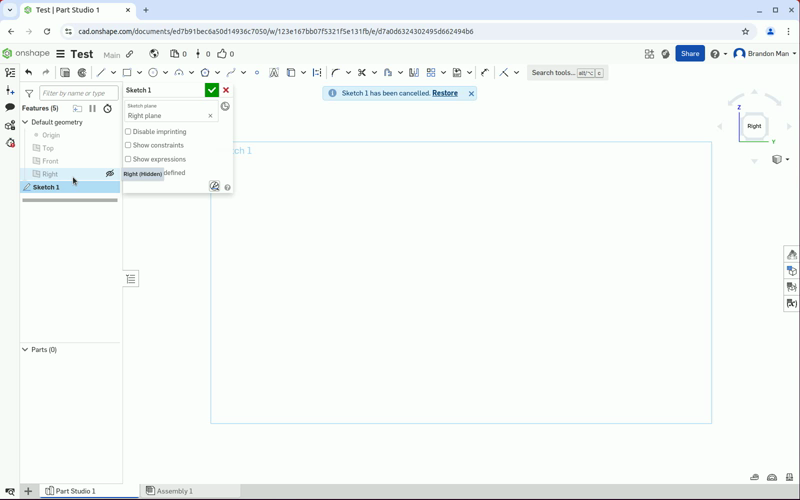
mouse_move(73, 352)
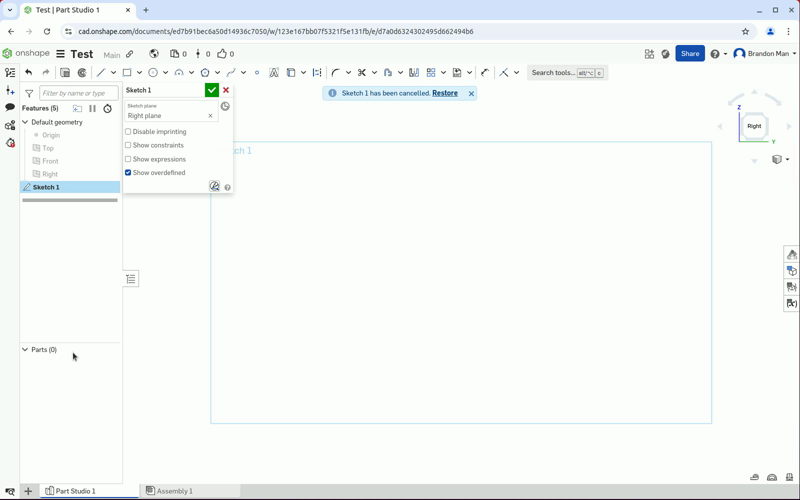
key(y)
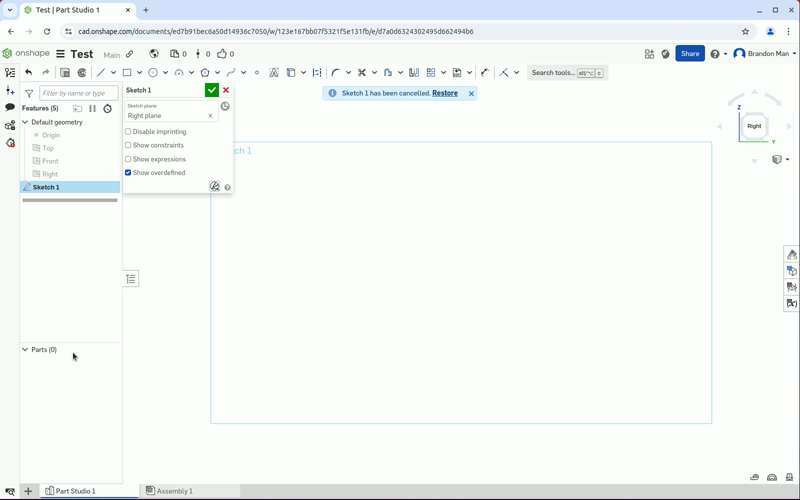
key(c)
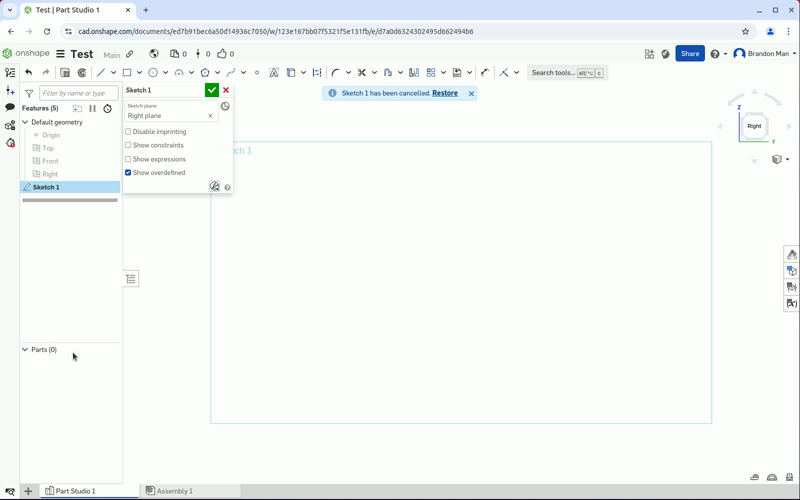
key_down(shift)
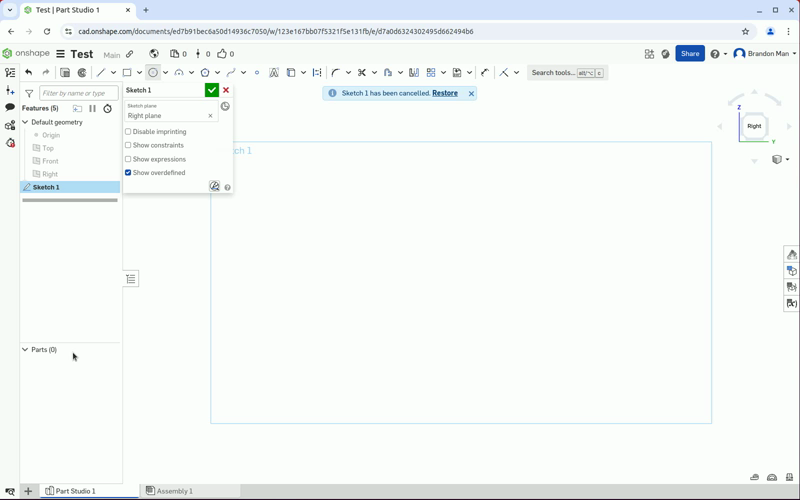
mouse_move(474, 282)
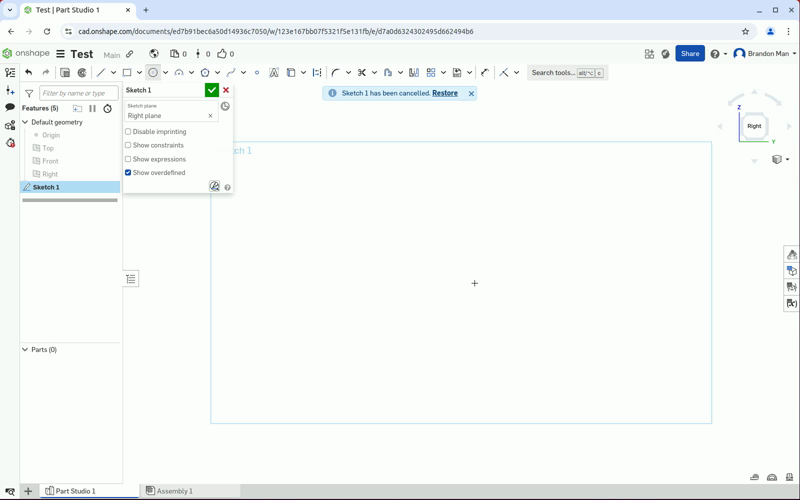
click(474, 282)
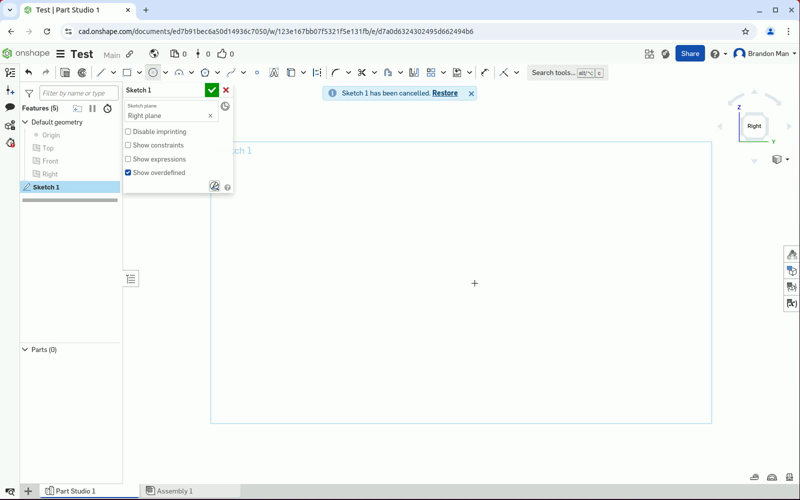
key_up(shift)
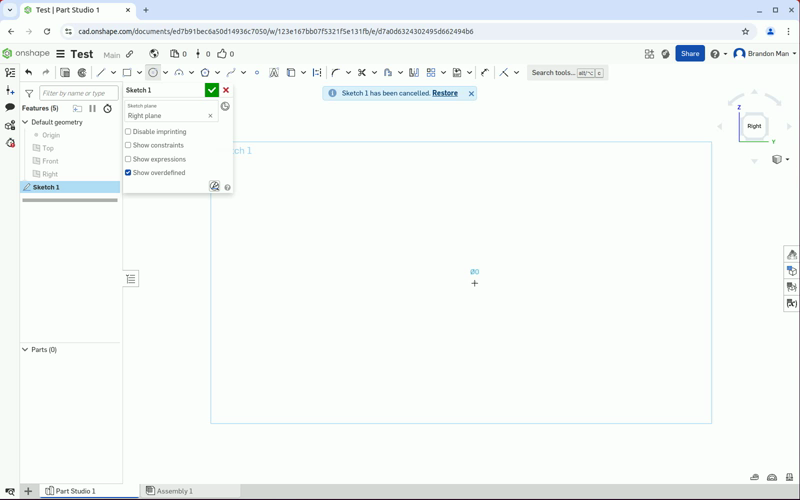
mouse_move(478, 282)
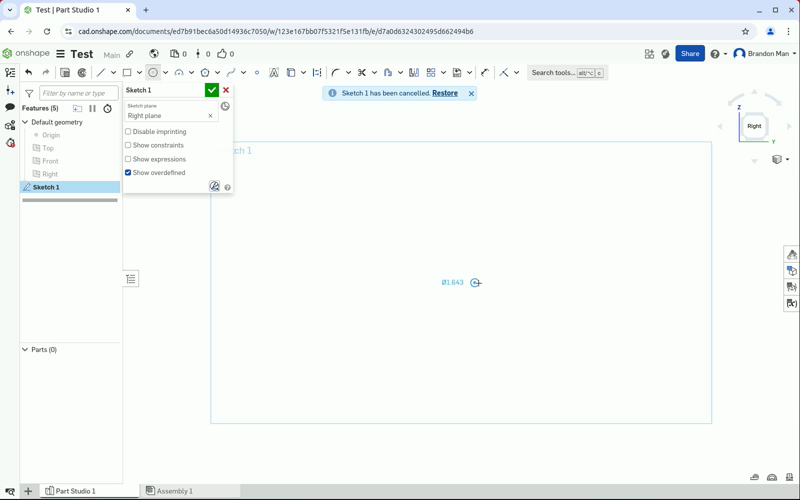
click(478, 282)
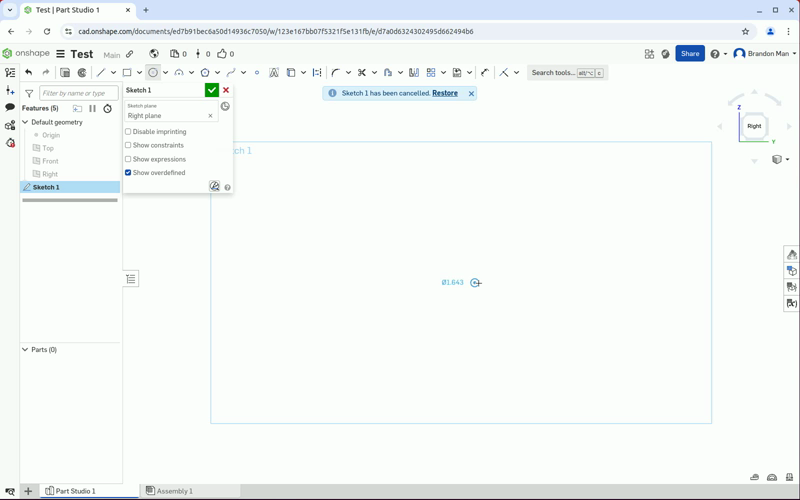
key(esc)
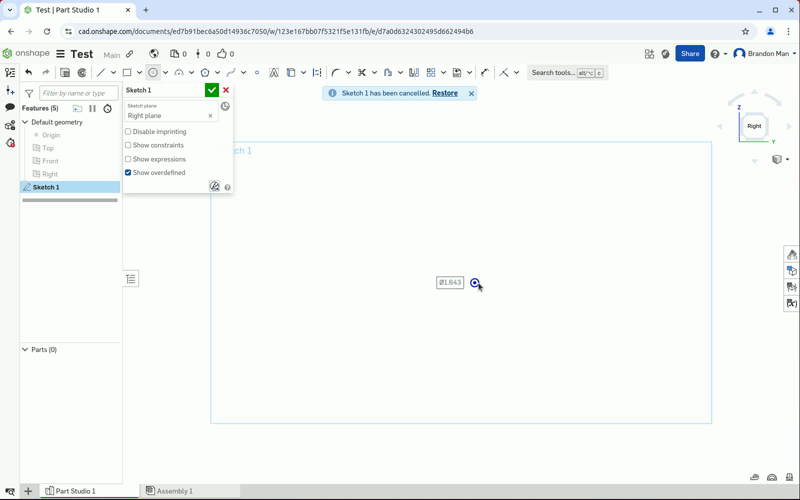
mouse_move(476, 283)
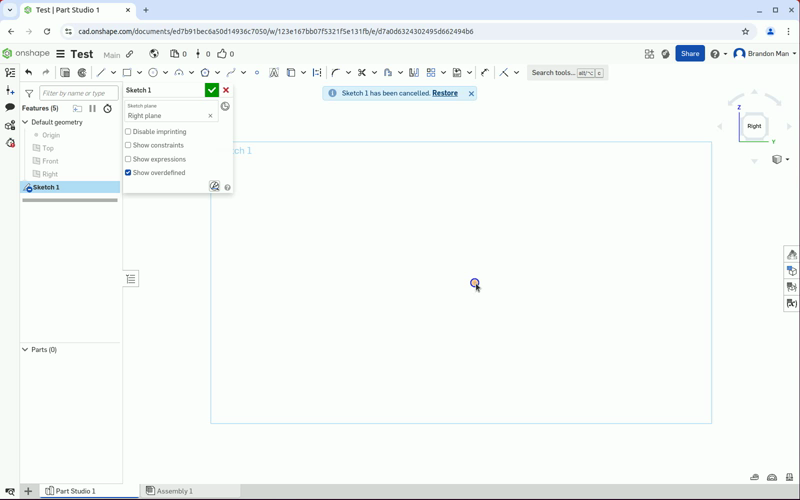
scroll(6)
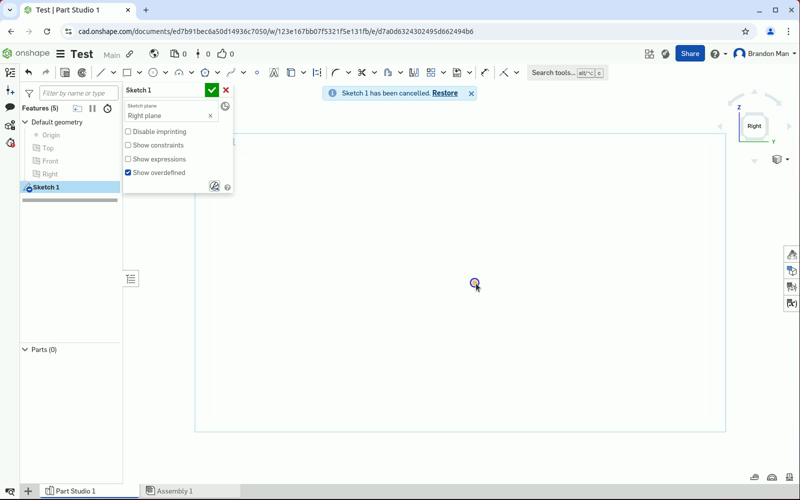
scroll(6)
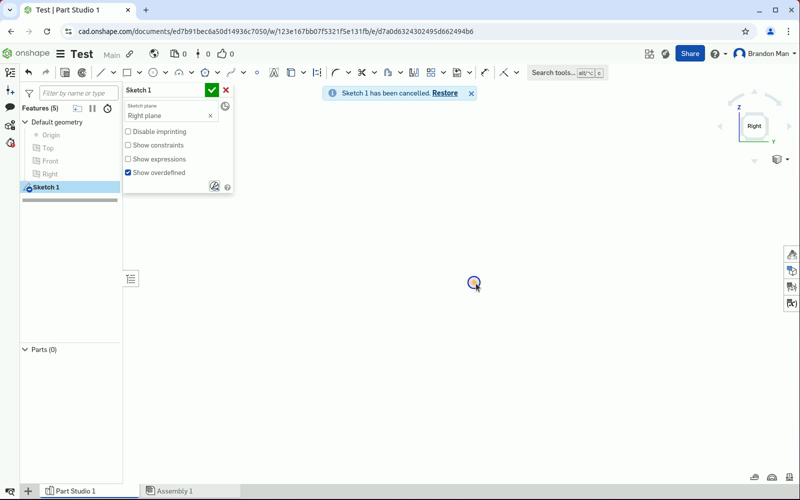
scroll(6)
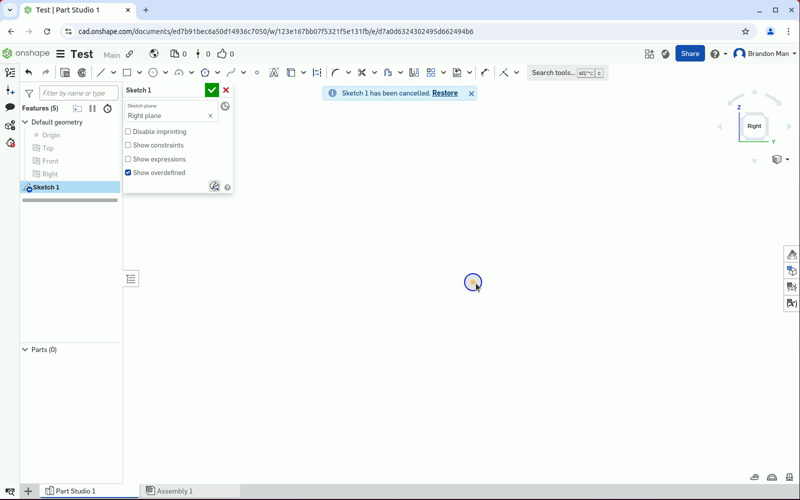
scroll(6)
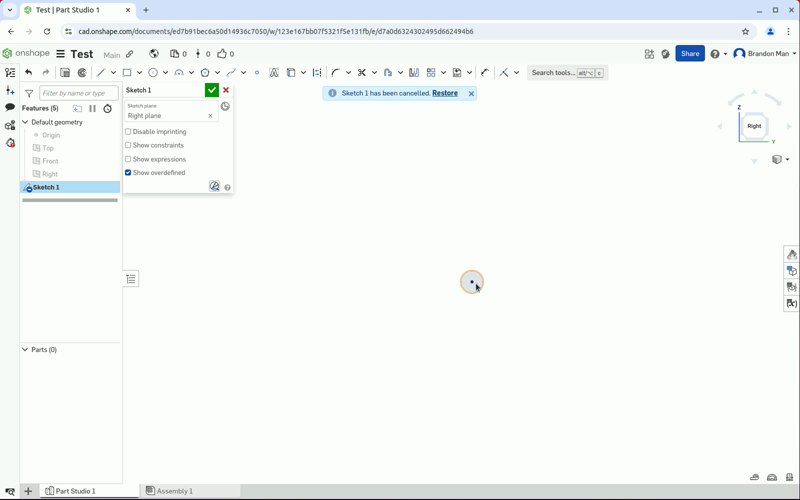
scroll(6)
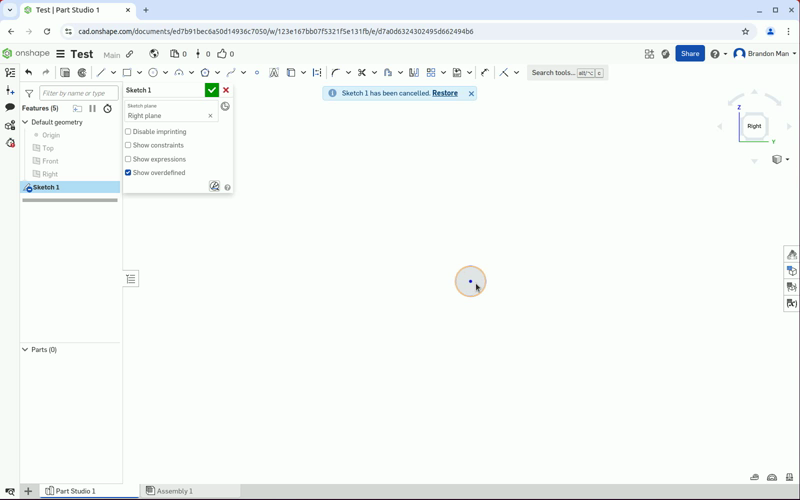
scroll(6)
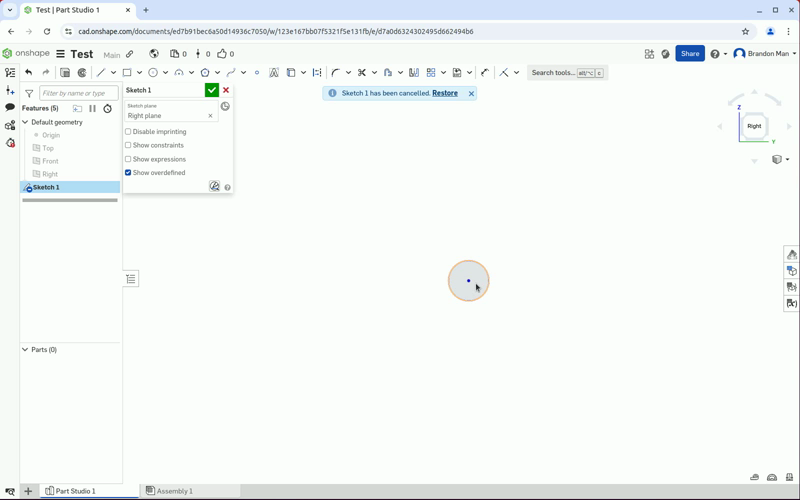
scroll(6)
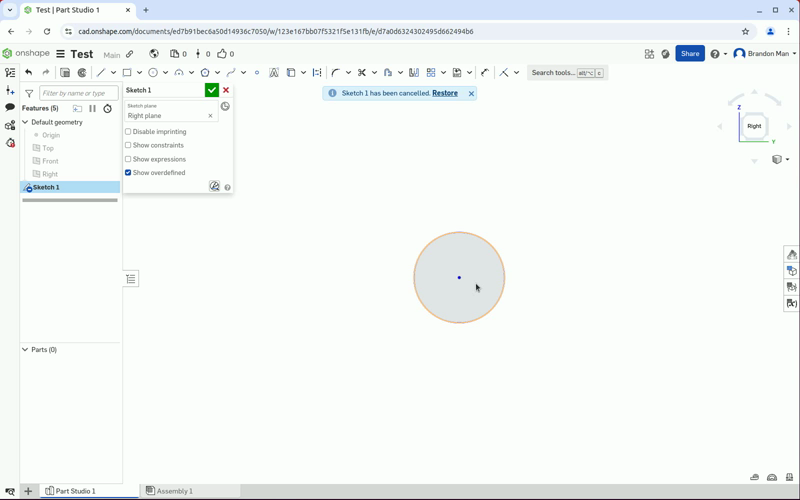
click(476, 283)
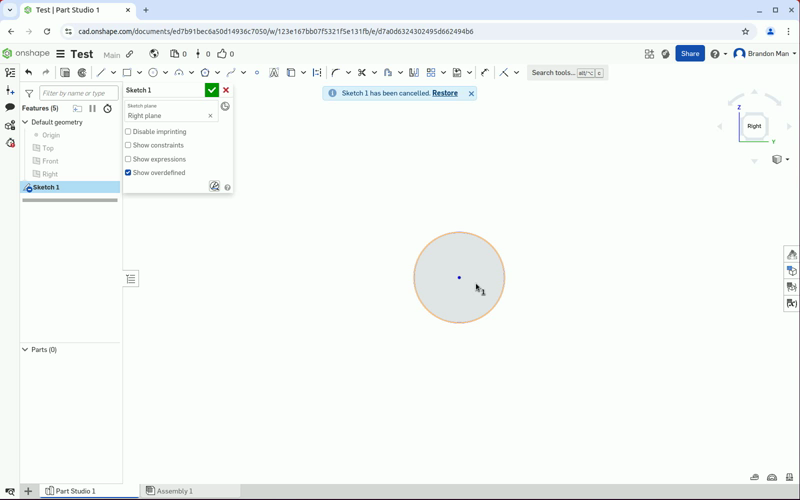
scroll(-6)
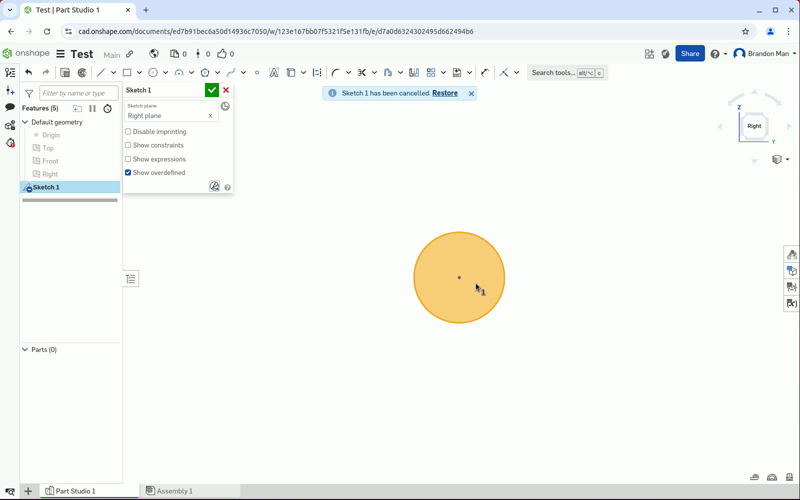
scroll(-6)
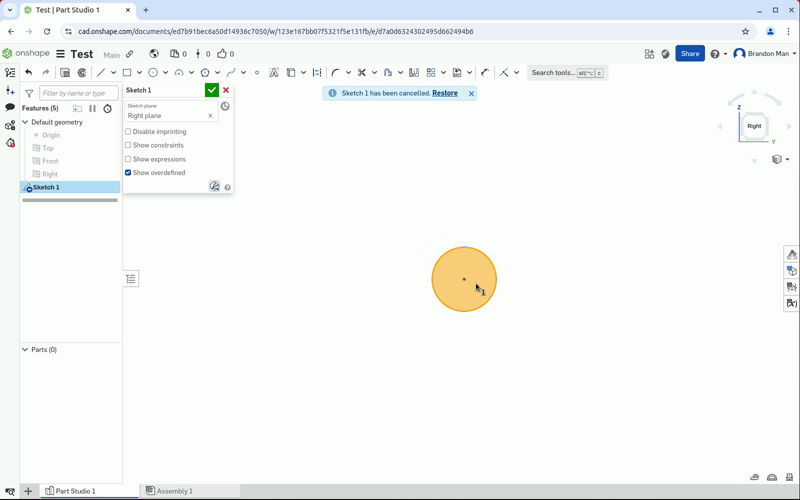
scroll(-6)
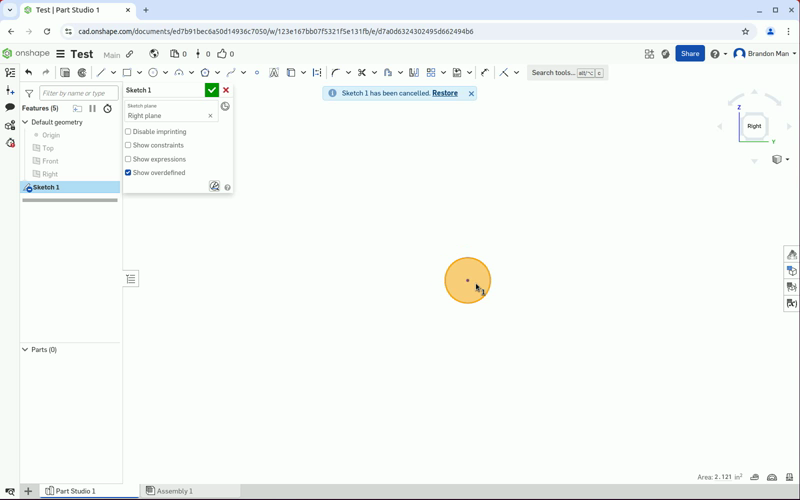
scroll(-6)
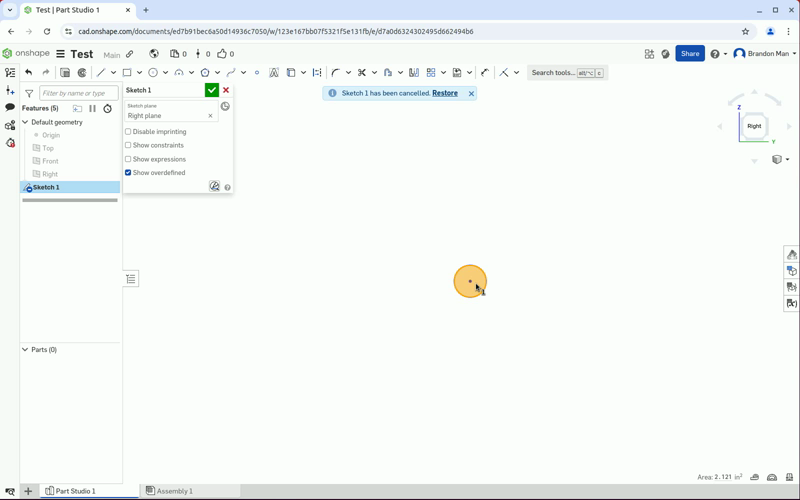
scroll(-6)
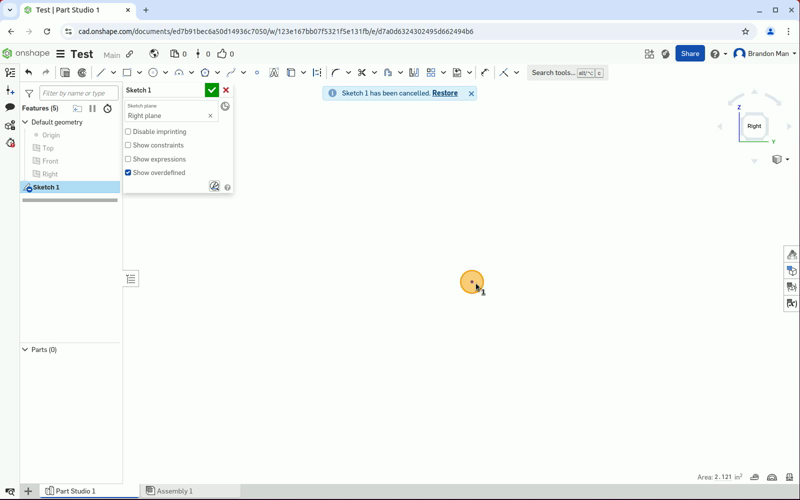
scroll(-6)
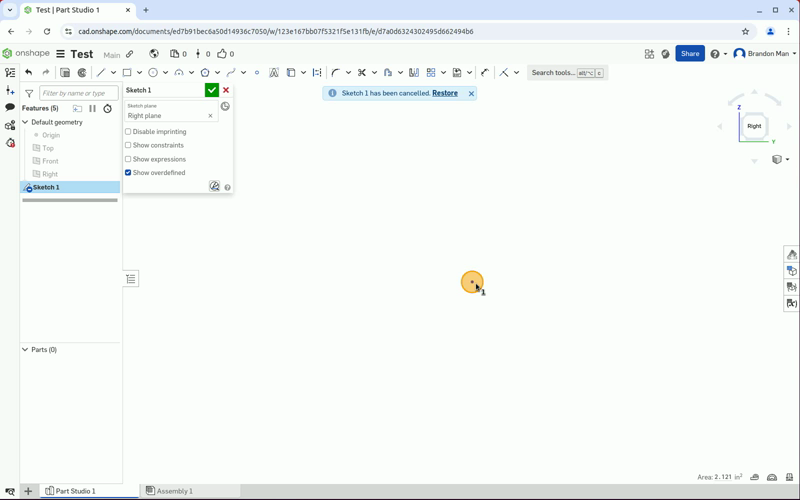
scroll(-6)
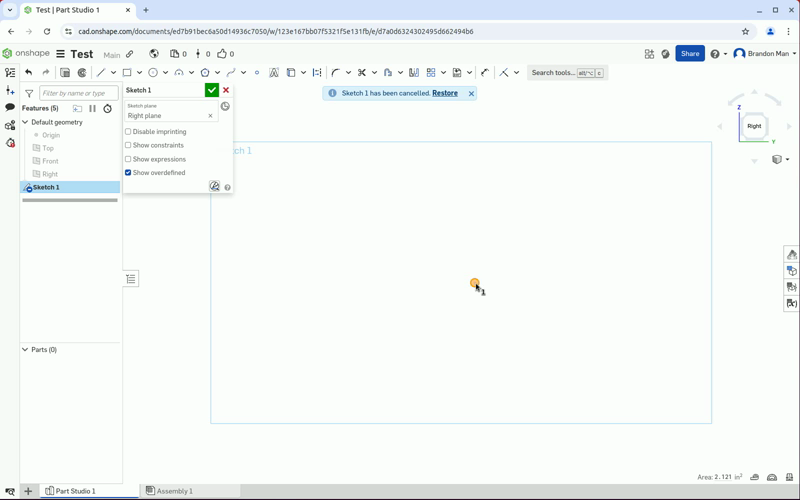
mouse_move(73, 352)
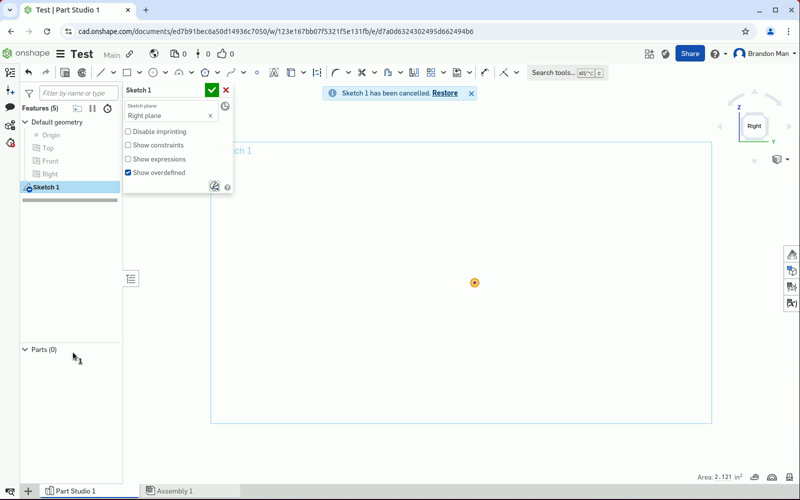
key(shift+y)
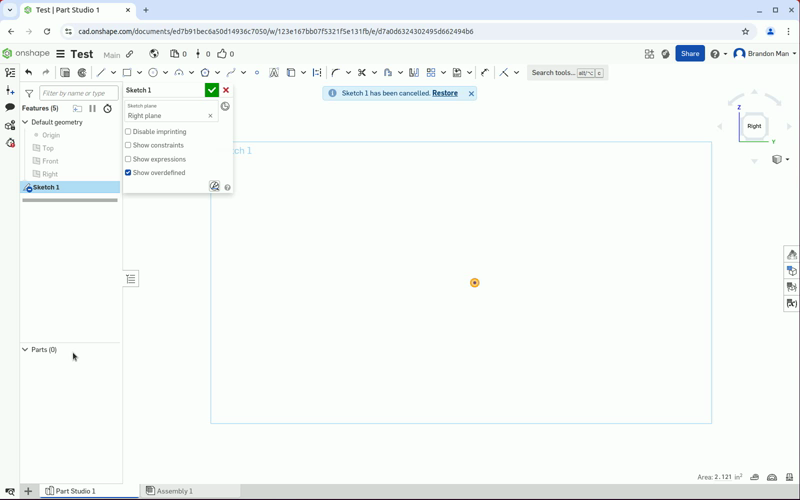
key(shift+e)
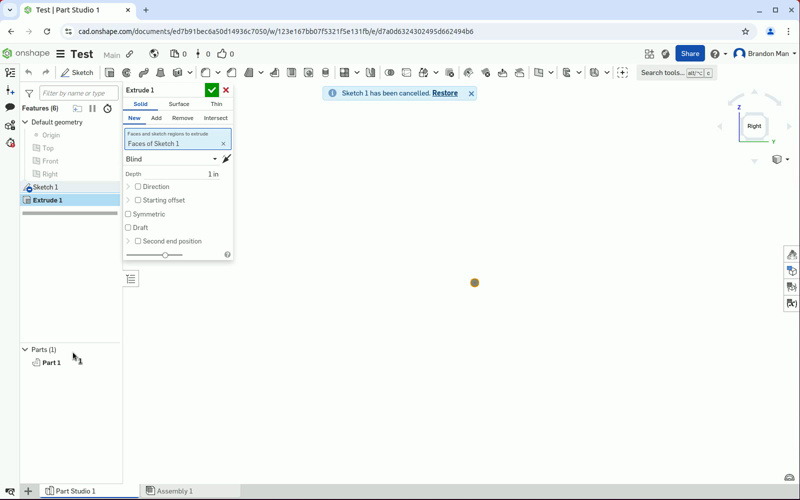
mouse_move(143, 106)
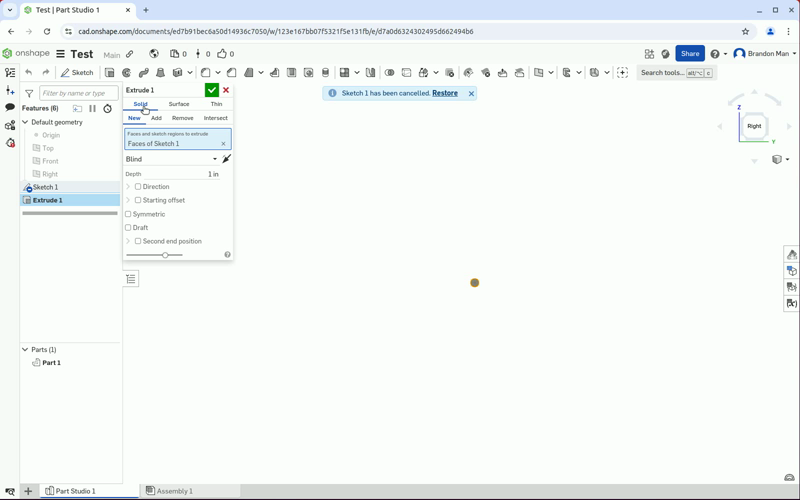
click(143, 106)
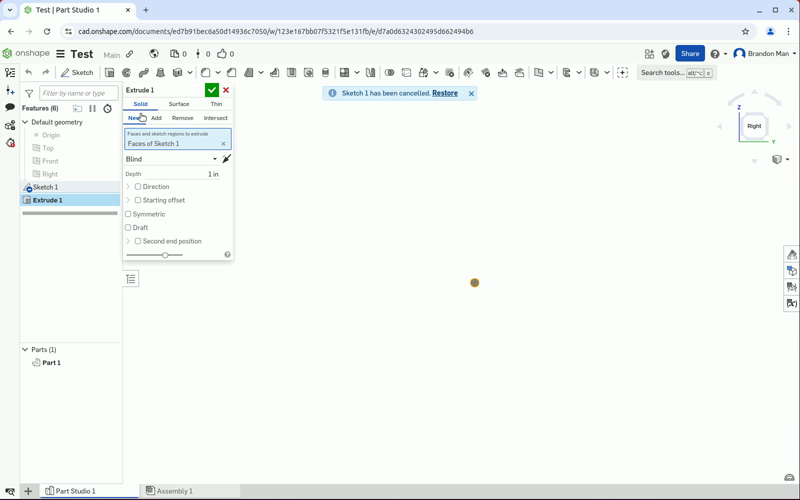
mouse_move(137, 120)
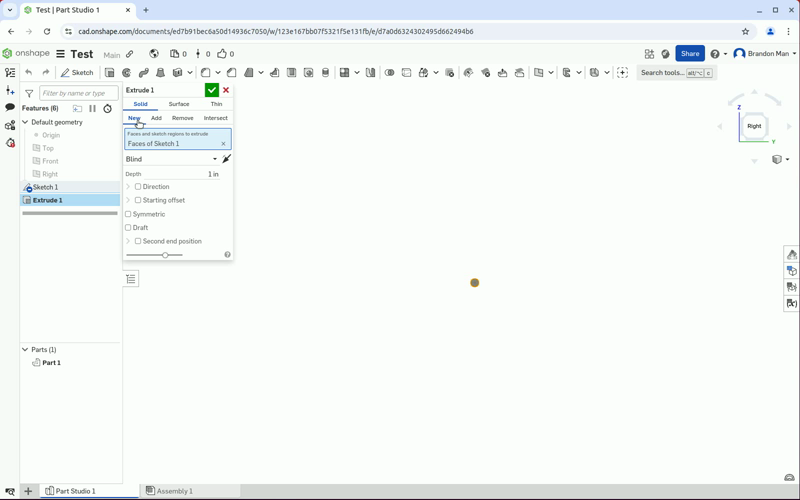
click(137, 120)
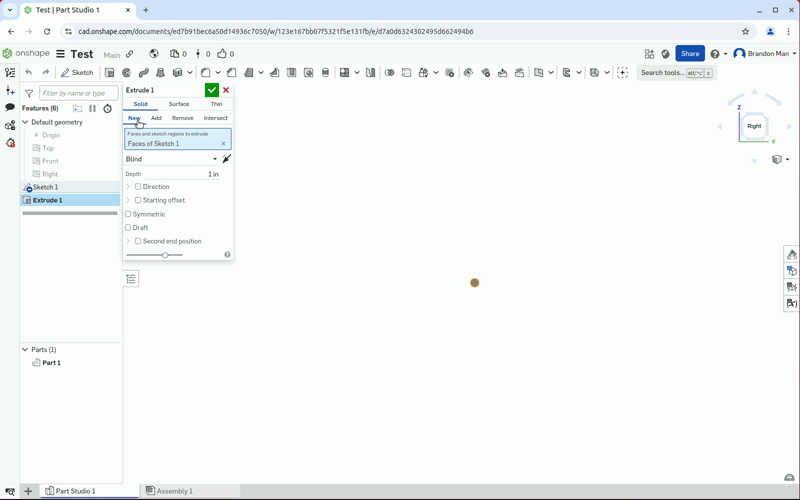
key(tab, 4)
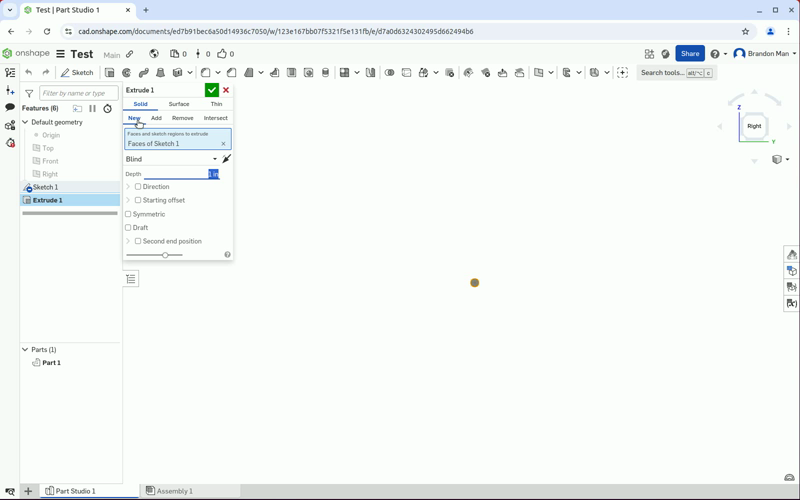
text(23.108)
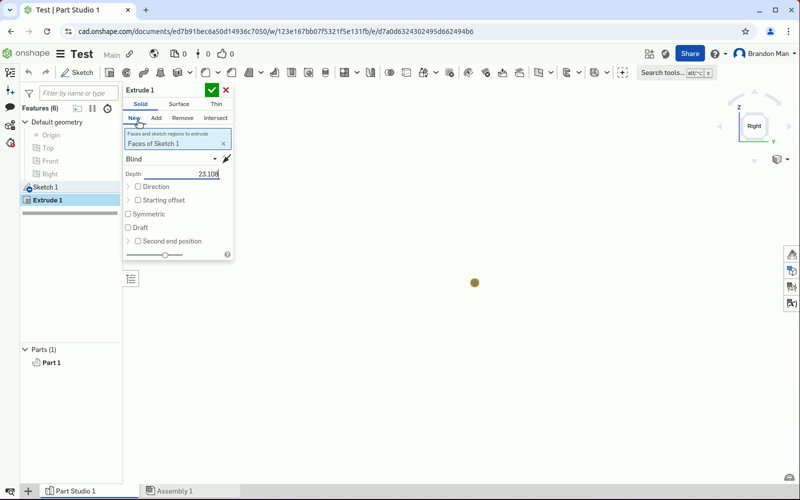
key(enter)
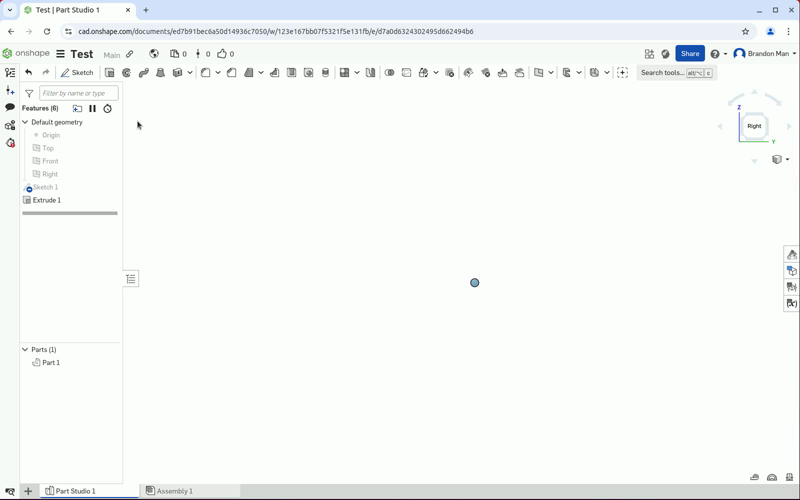
key(shift+h)
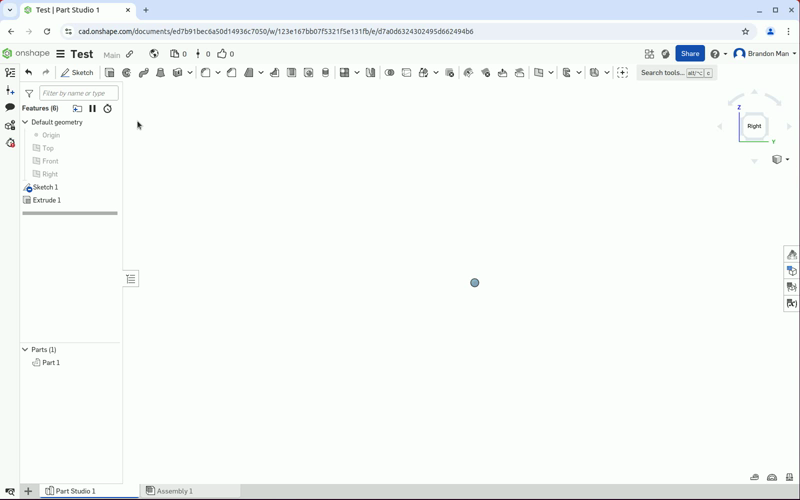
key(shift+h)
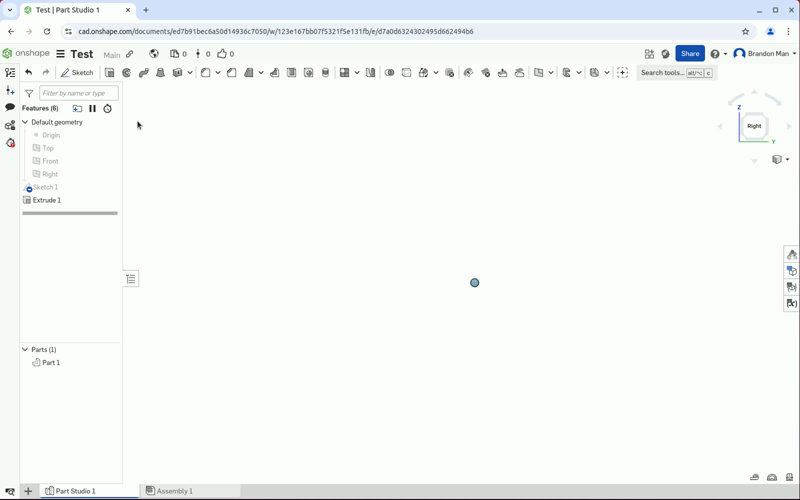
mouse_move(73, 189)
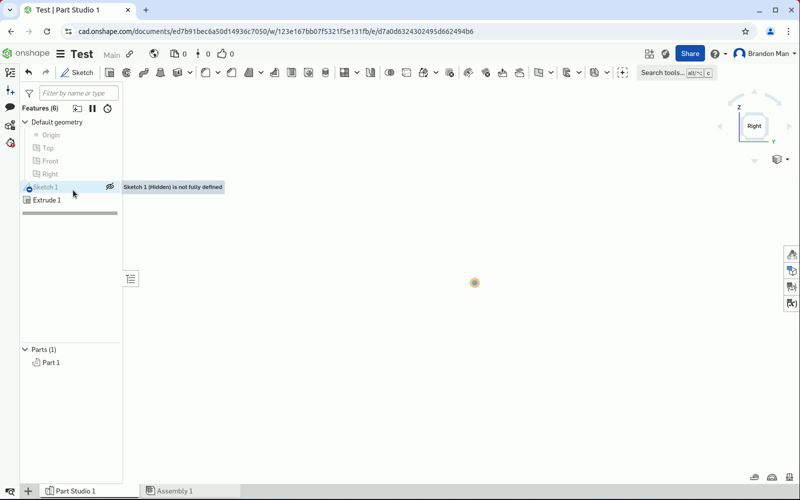
click(73, 189)
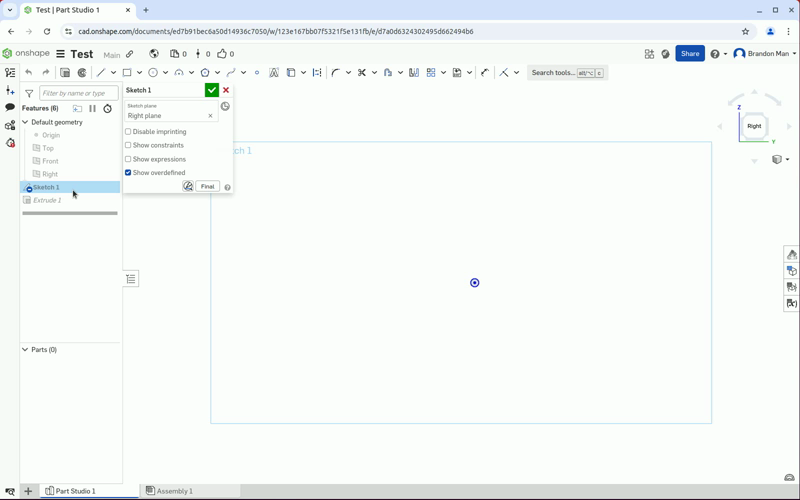
mouse_move(229, 92)
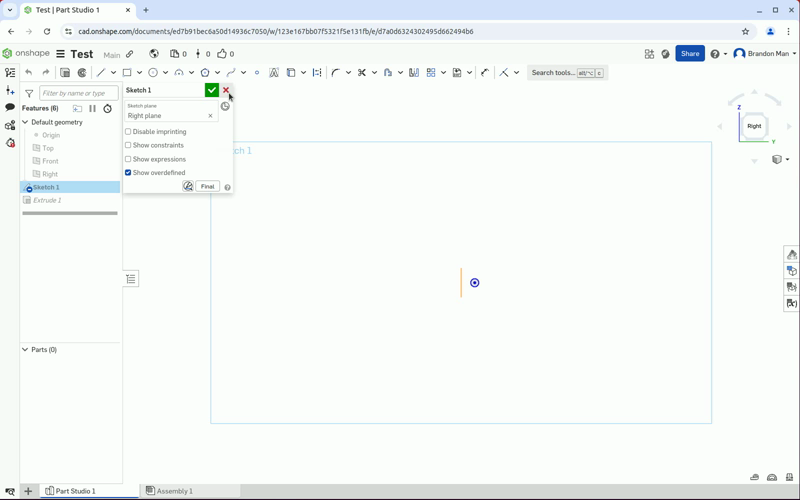
click(229, 92)
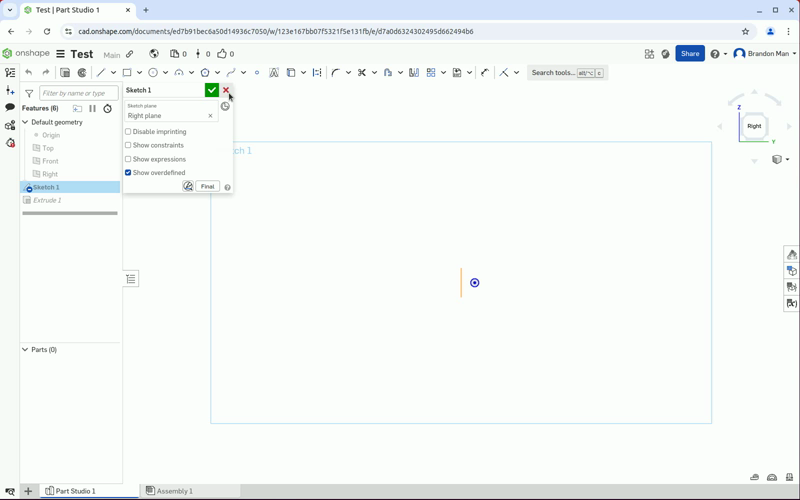
key(shift+s)
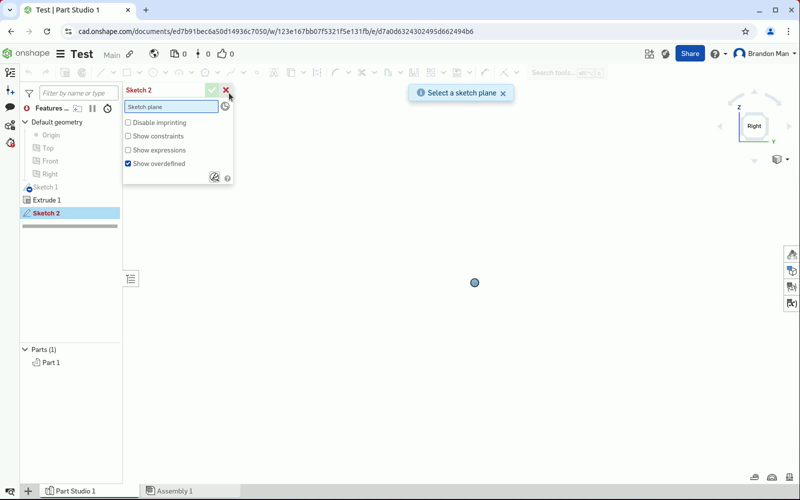
mouse_move(73, 176)
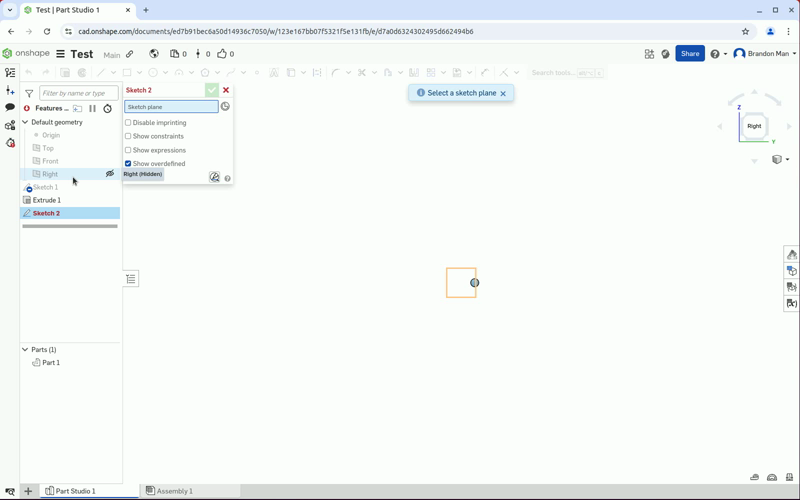
click(73, 176)
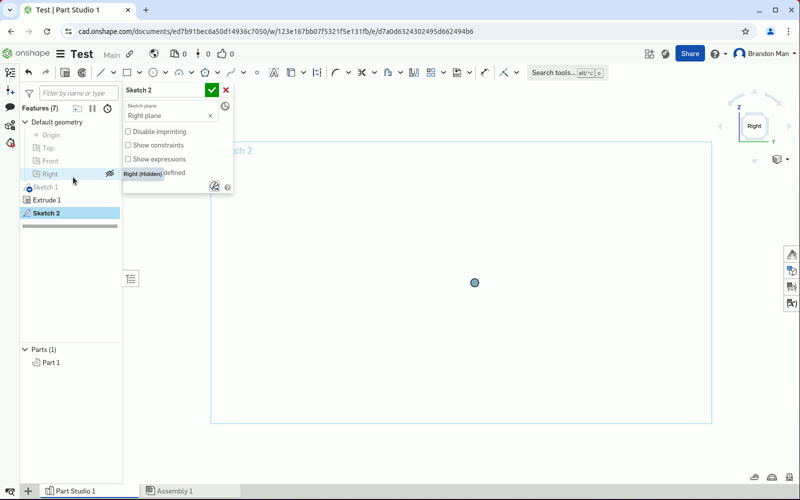
mouse_move(73, 352)
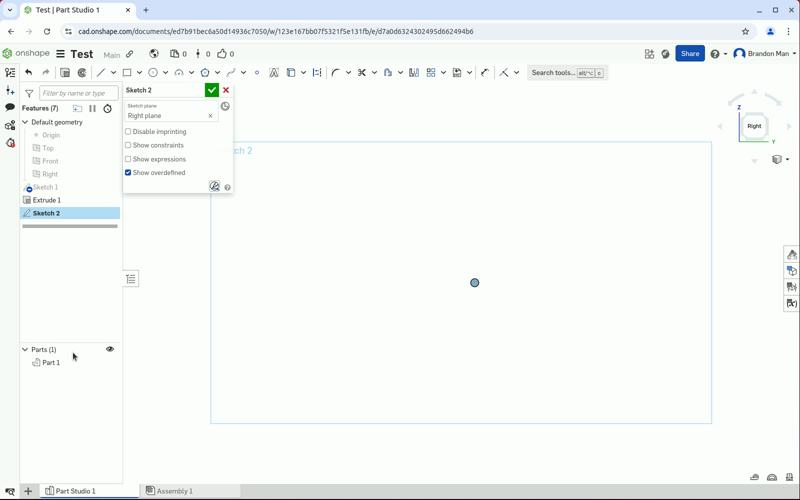
key(y)
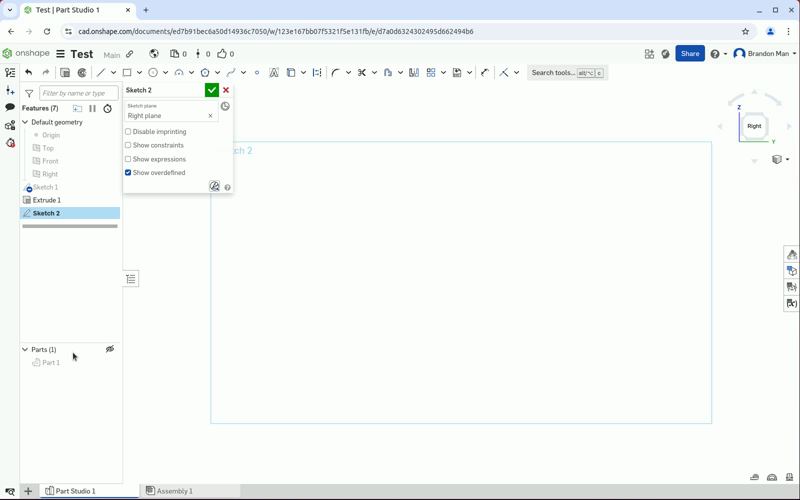
key(c)
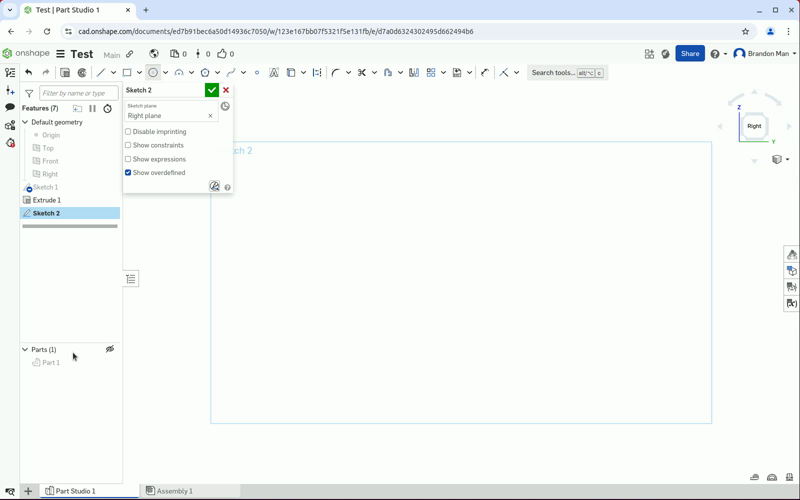
key_down(shift)
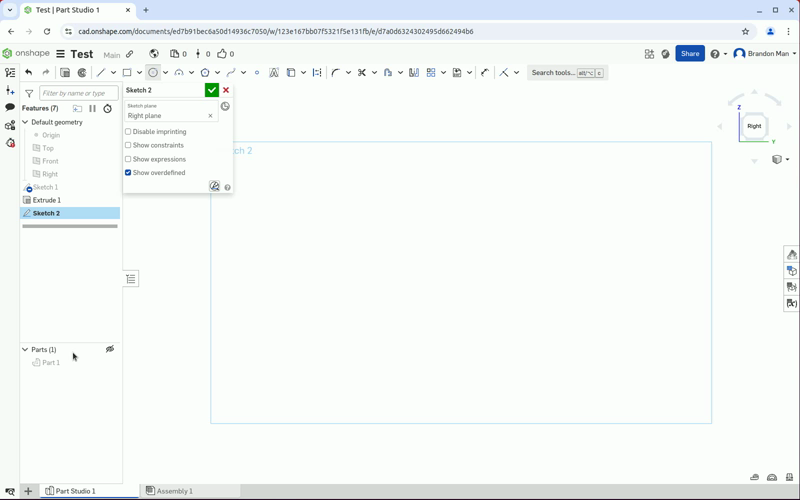
mouse_move(461, 282)
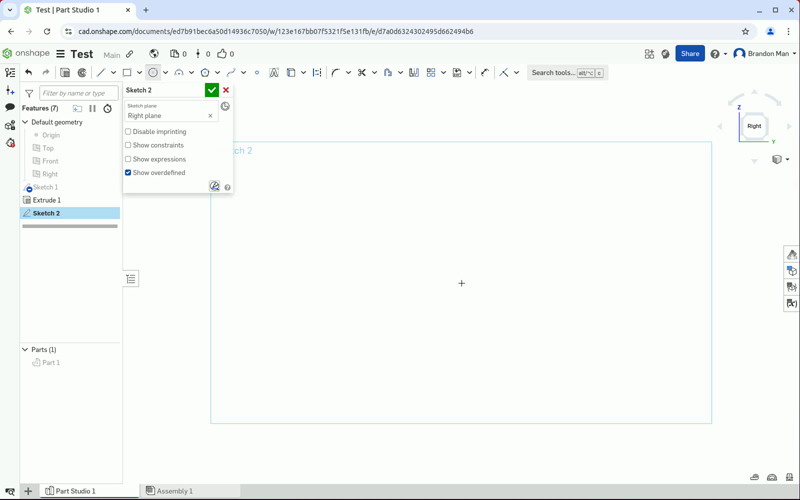
click(461, 282)
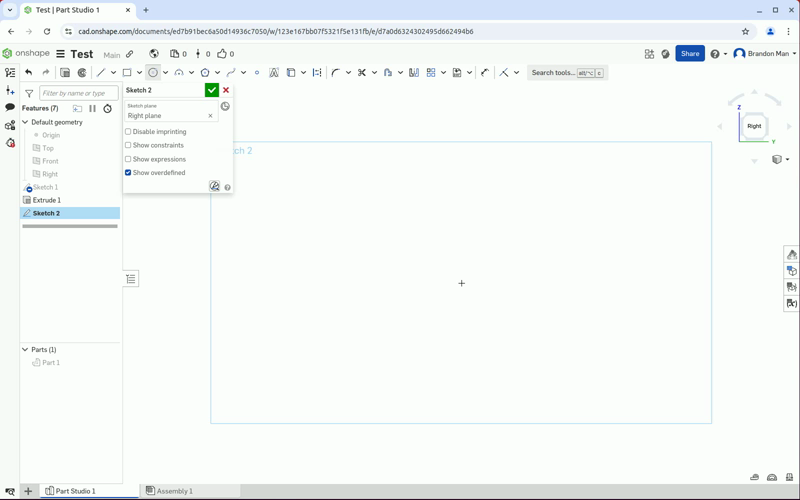
key_up(shift)
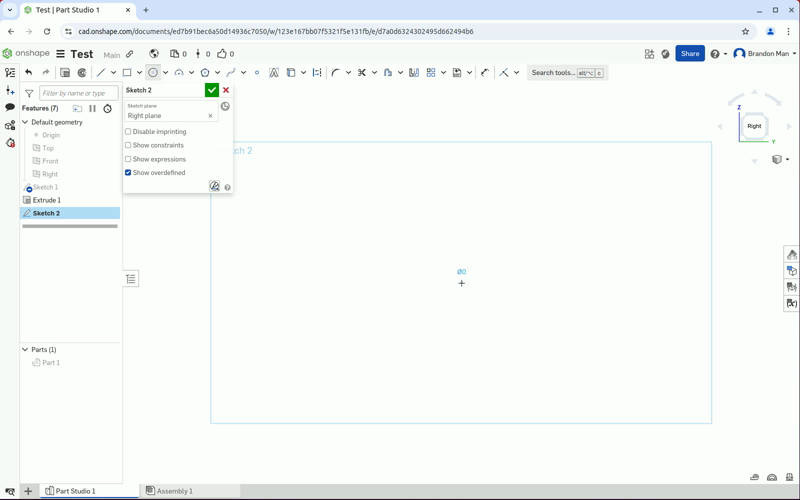
mouse_move(465, 282)
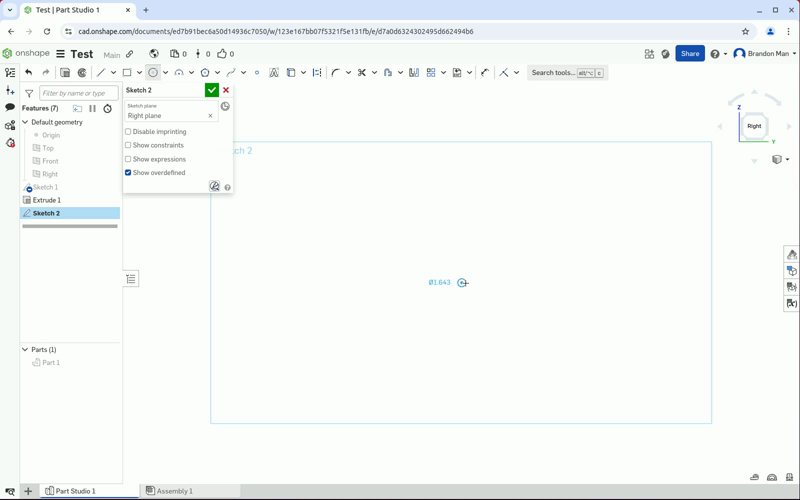
click(465, 282)
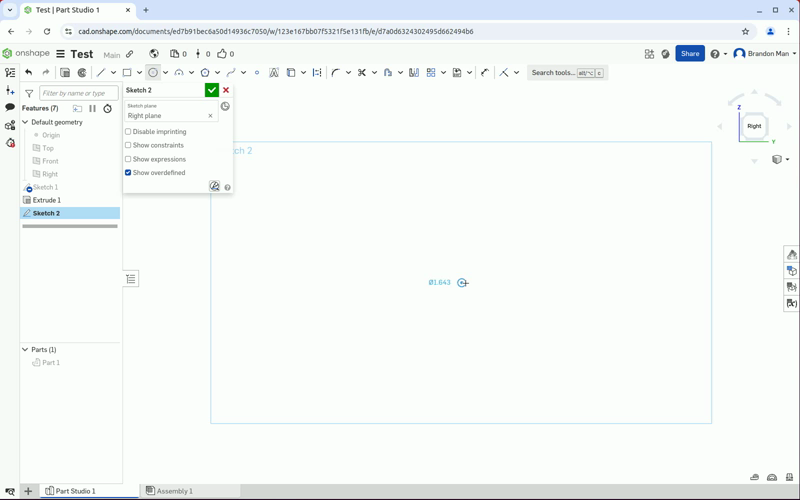
key(esc)
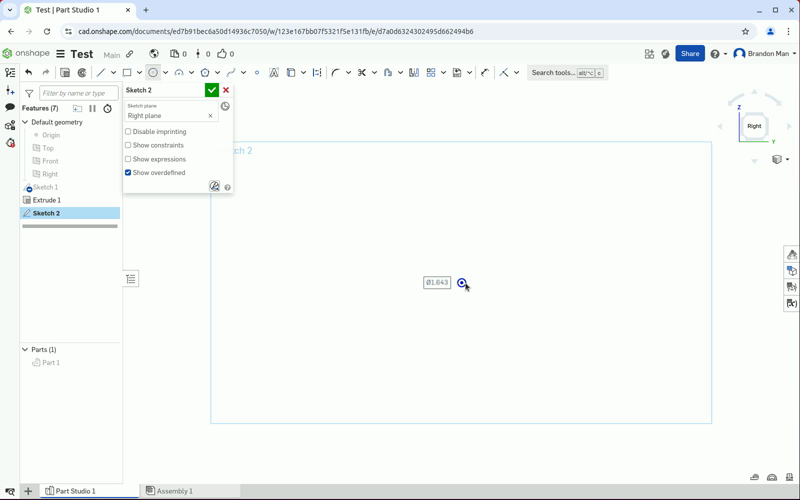
mouse_move(461, 286)
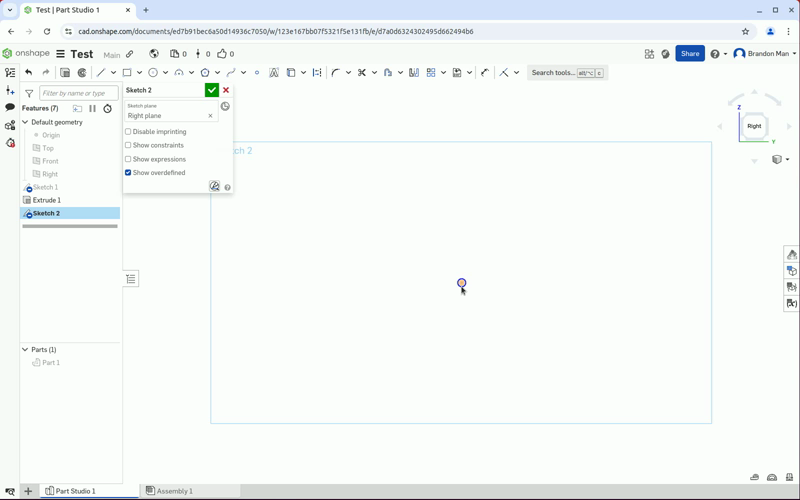
scroll(6)
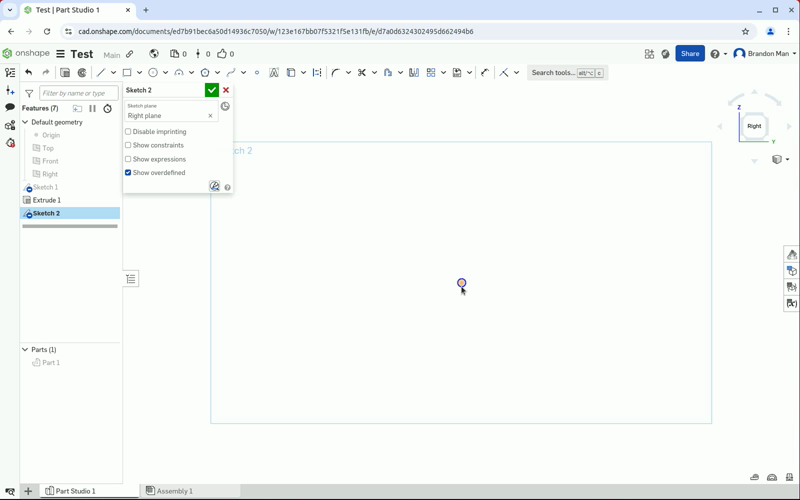
scroll(6)
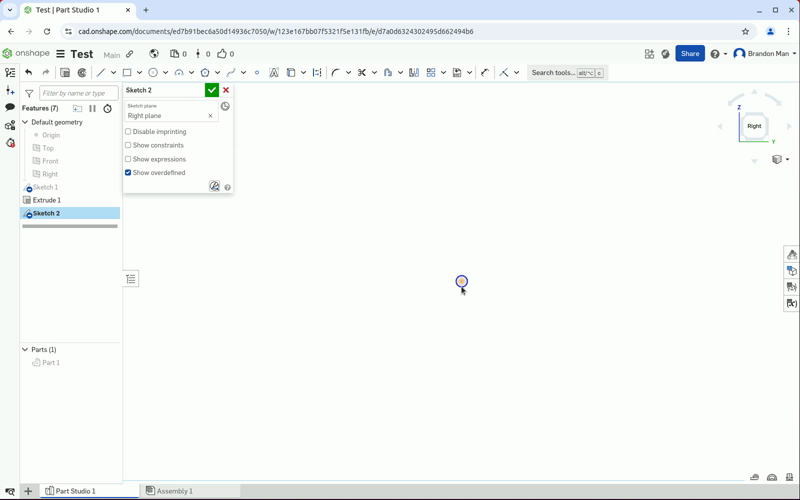
scroll(6)
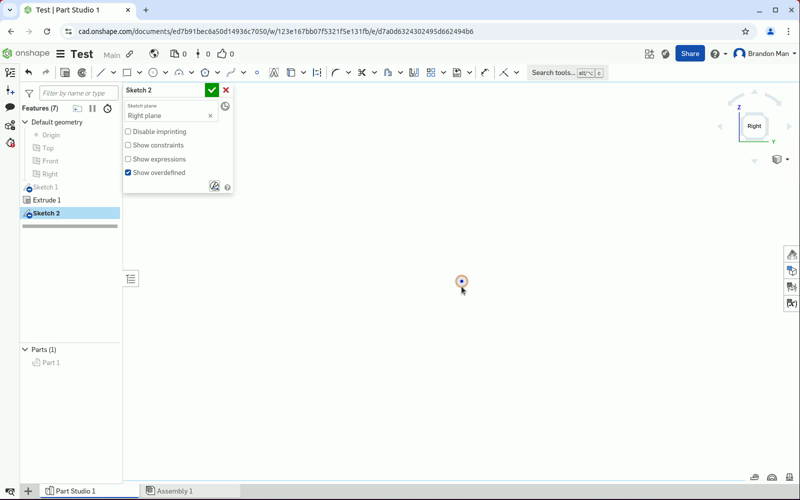
scroll(6)
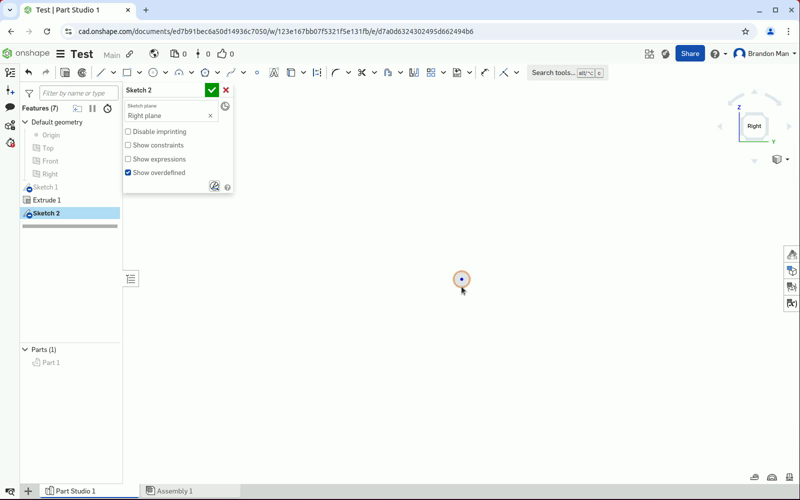
scroll(6)
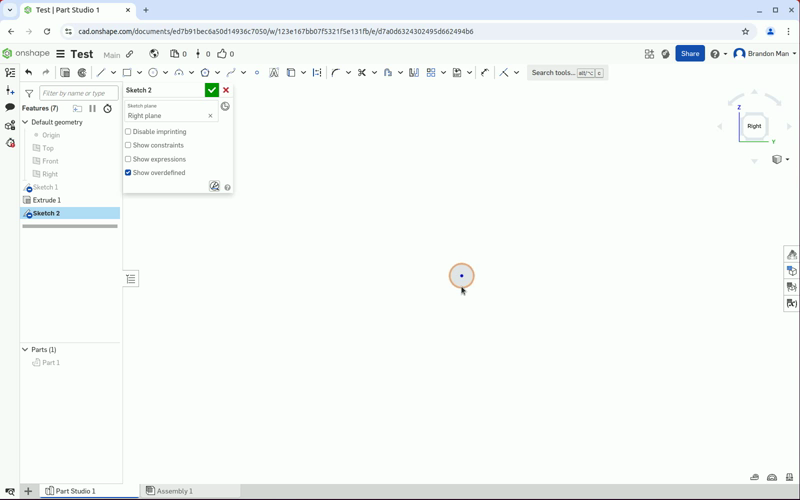
scroll(6)
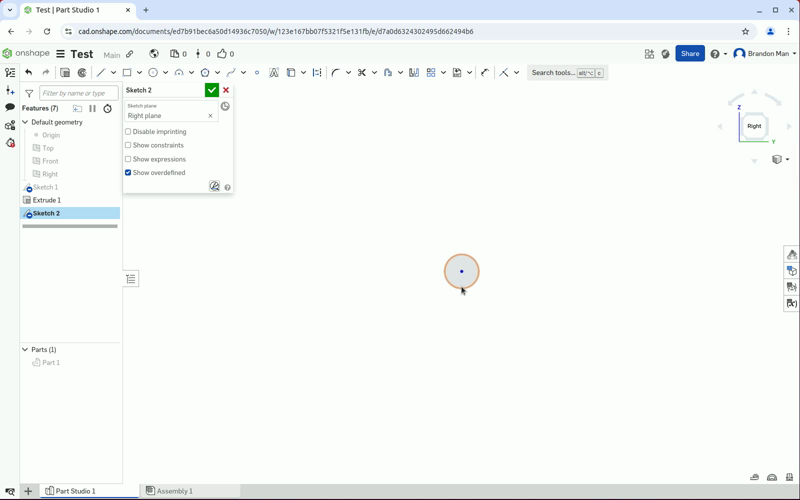
scroll(6)
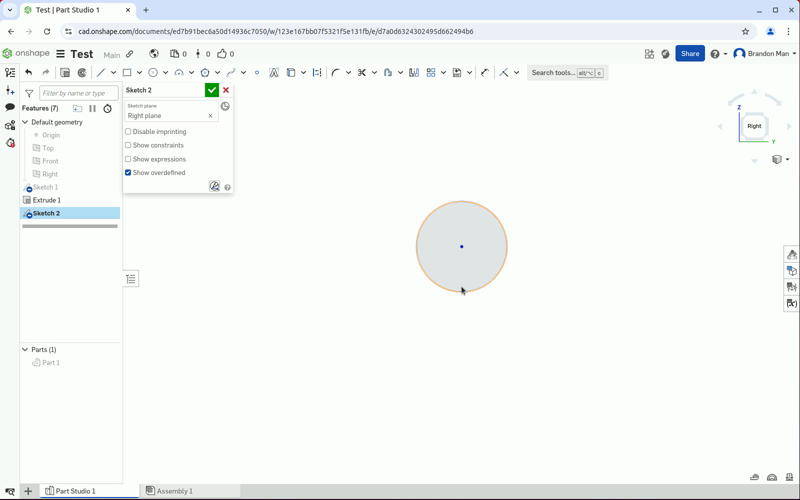
click(461, 286)
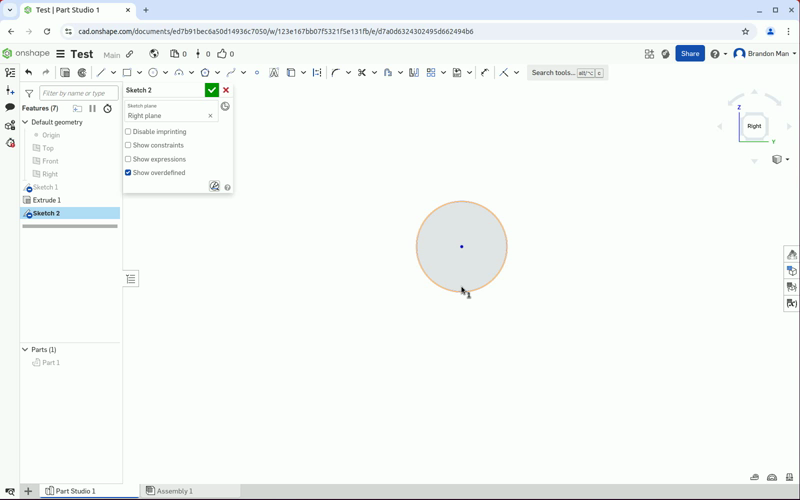
scroll(-6)
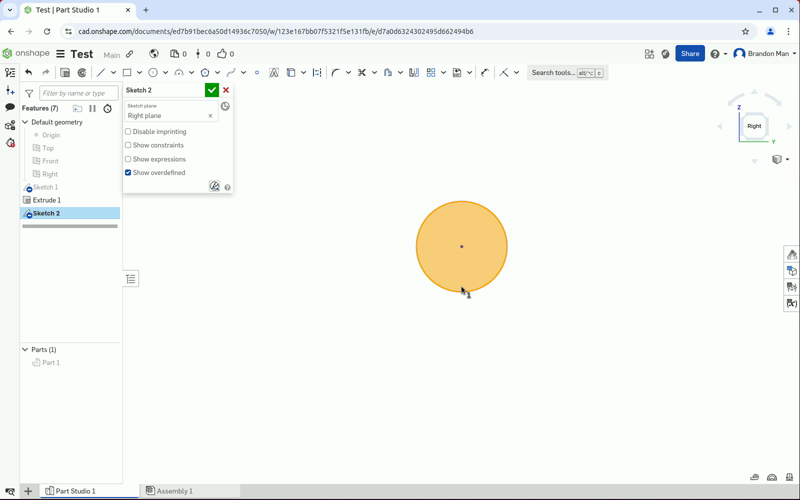
scroll(-6)
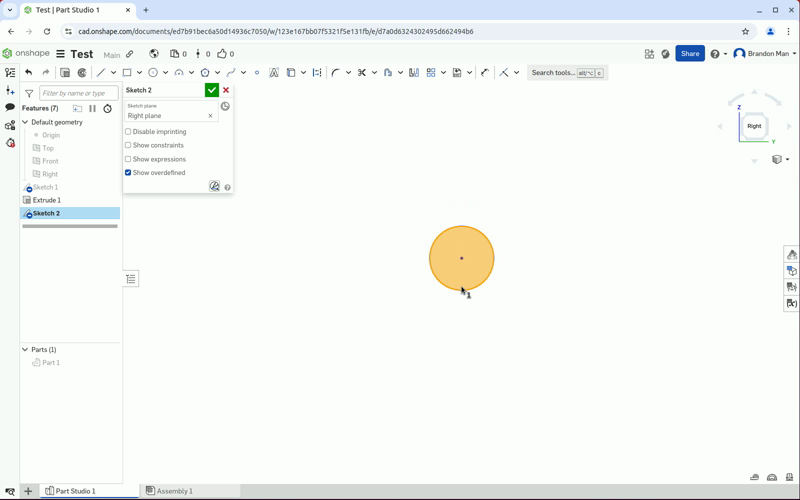
scroll(-6)
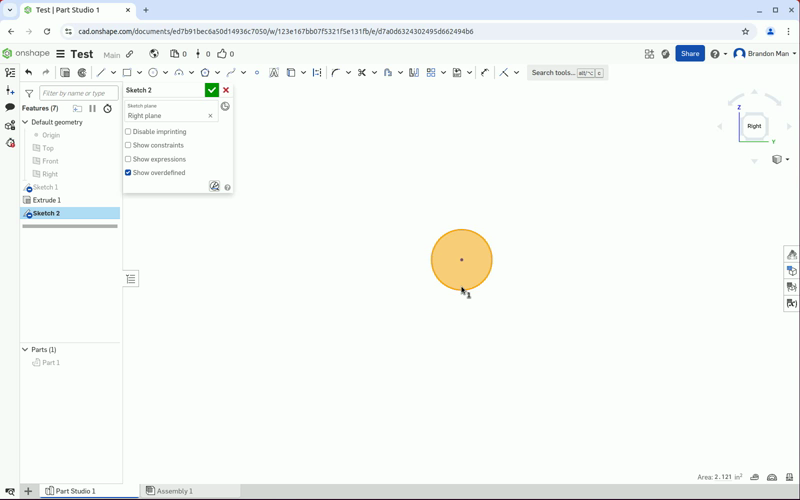
scroll(-6)
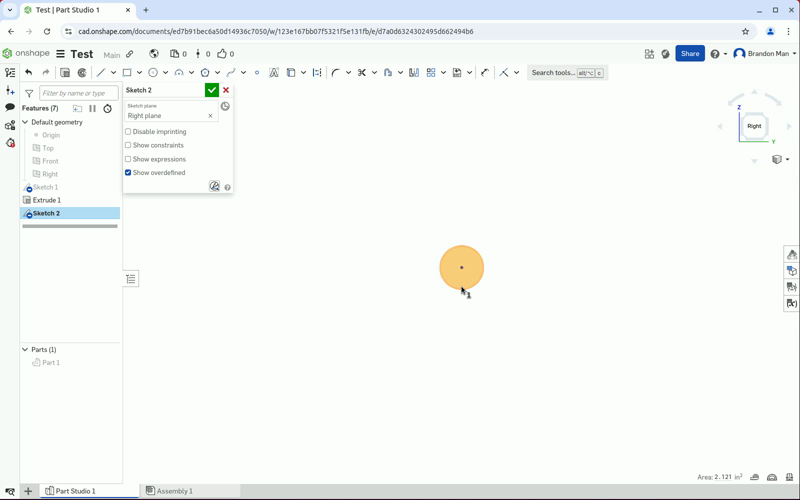
scroll(-6)
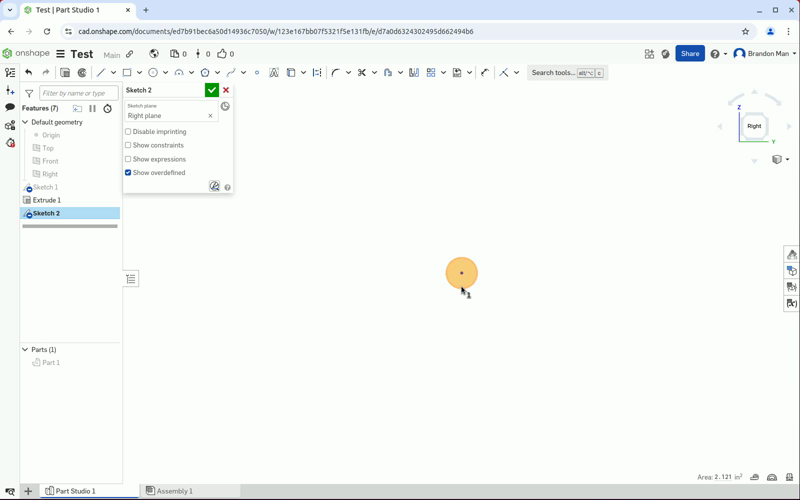
scroll(-6)
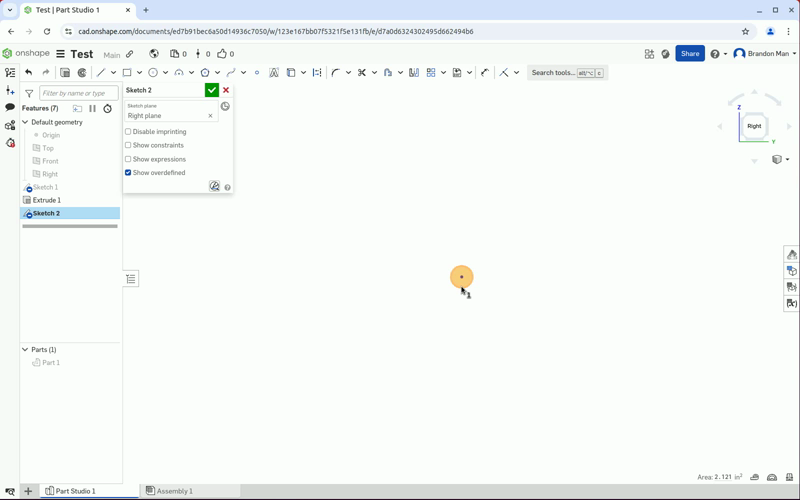
scroll(-6)
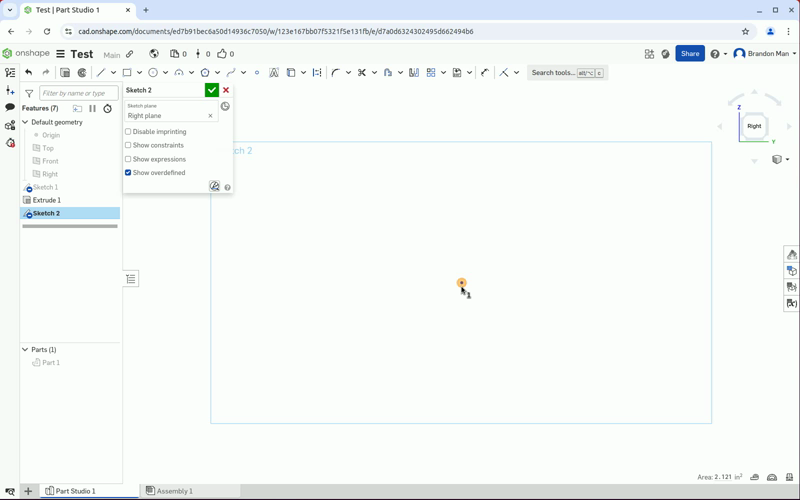
mouse_move(73, 352)
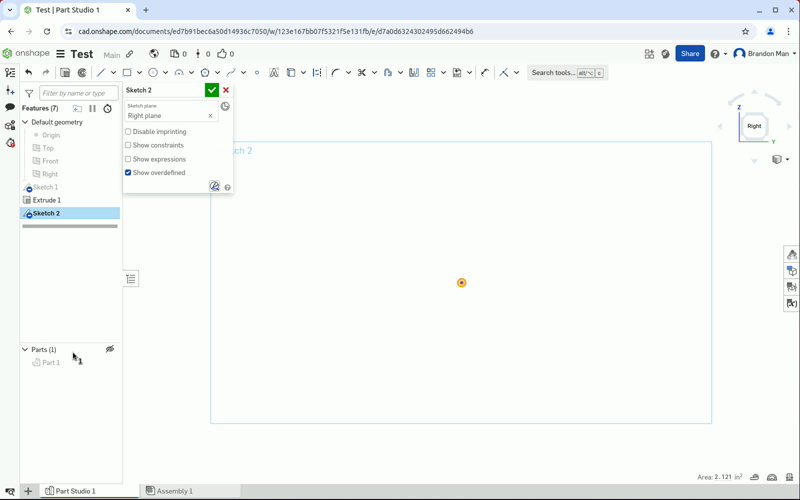
key(shift+y)
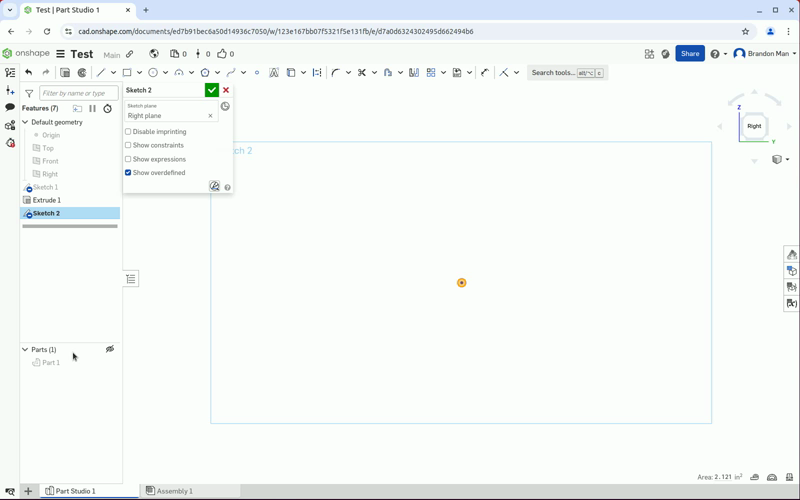
key(shift+e)
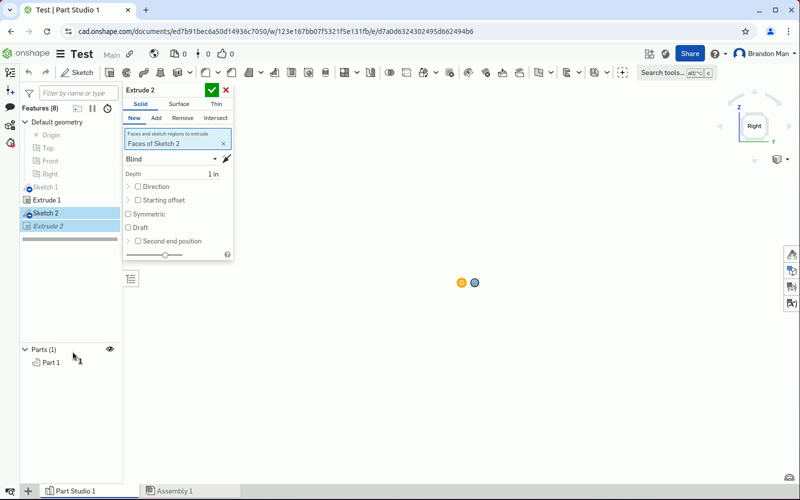
mouse_move(143, 106)
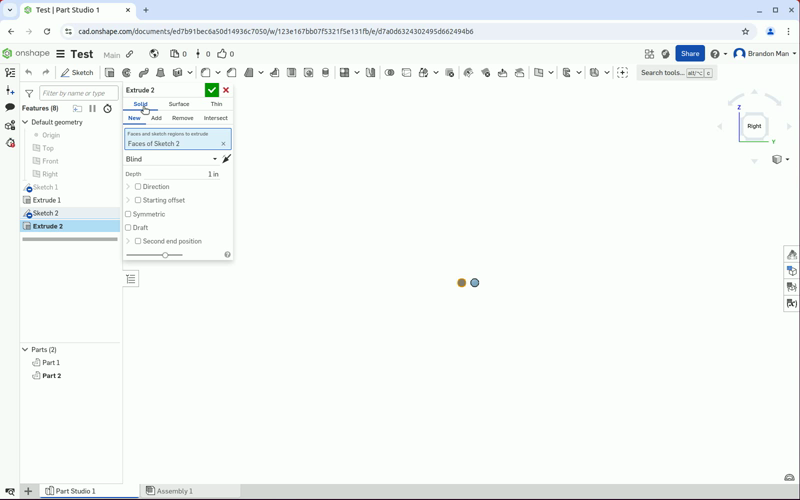
click(143, 106)
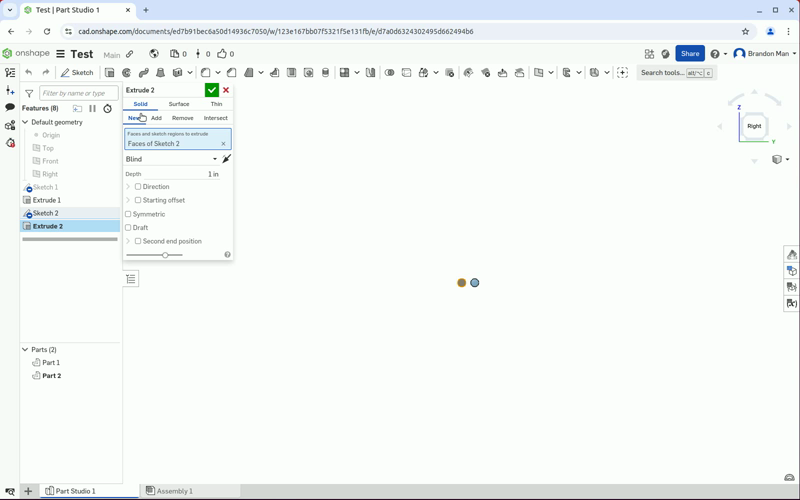
mouse_move(137, 120)
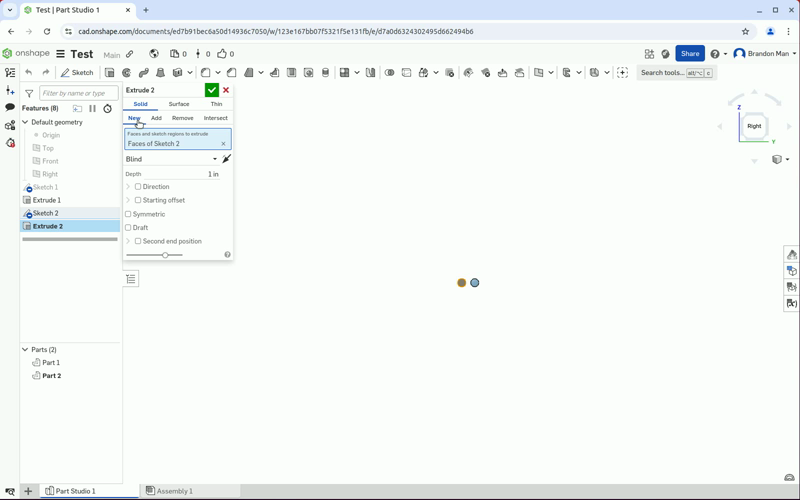
click(137, 120)
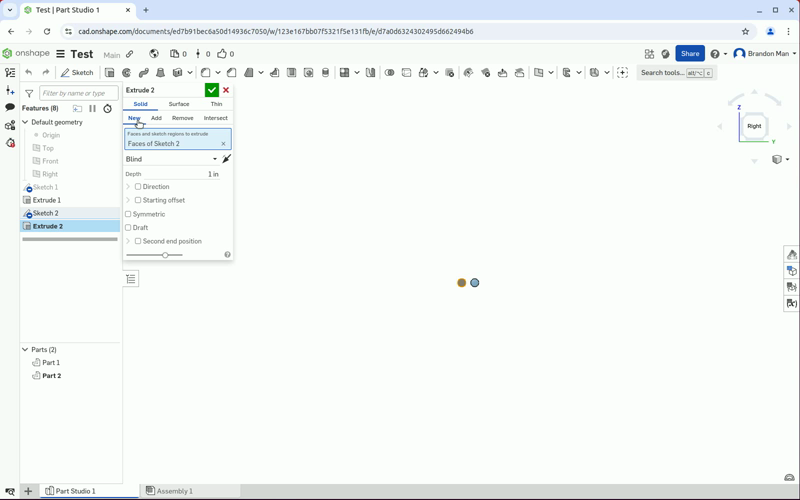
key(tab, 4)
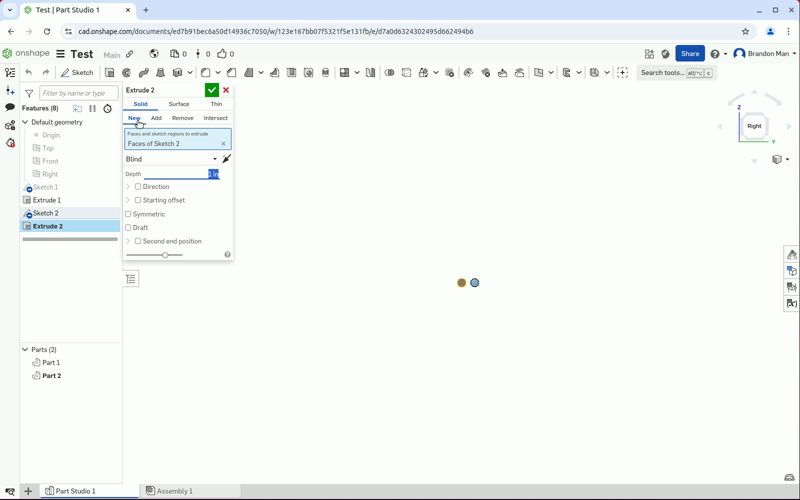
text(23.108)
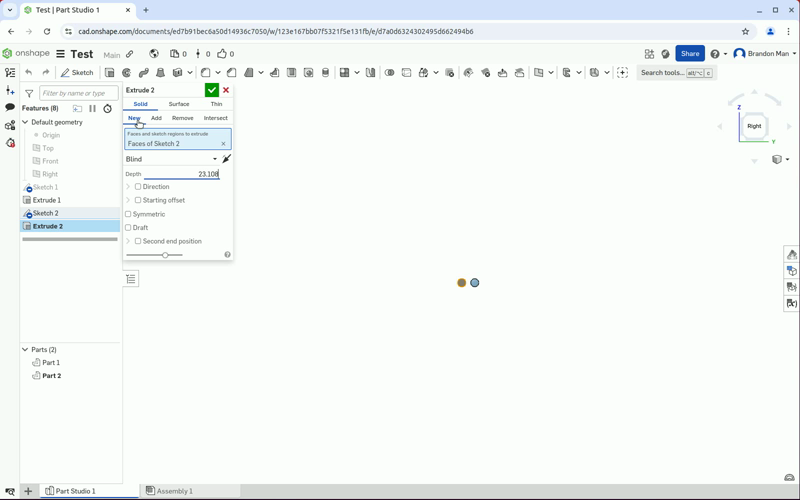
key(enter)
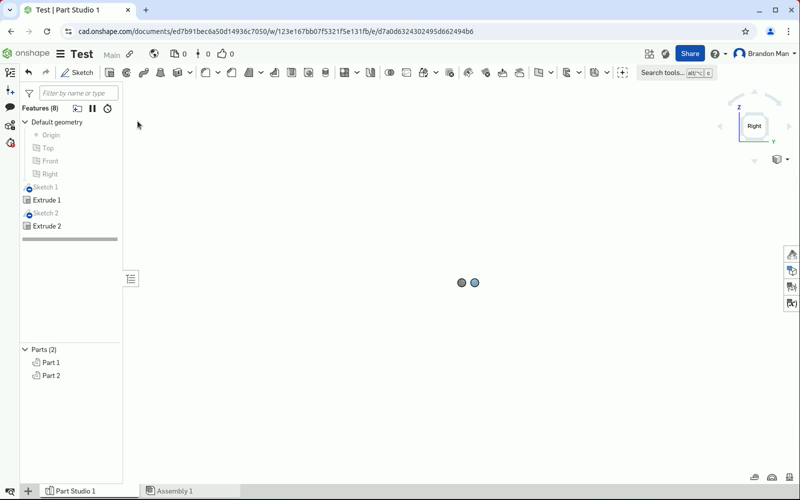
key(shift+h)
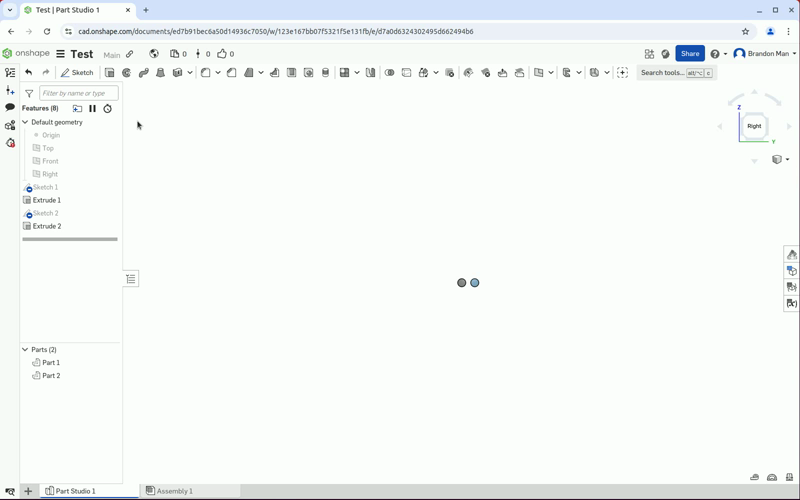
key(shift+h)
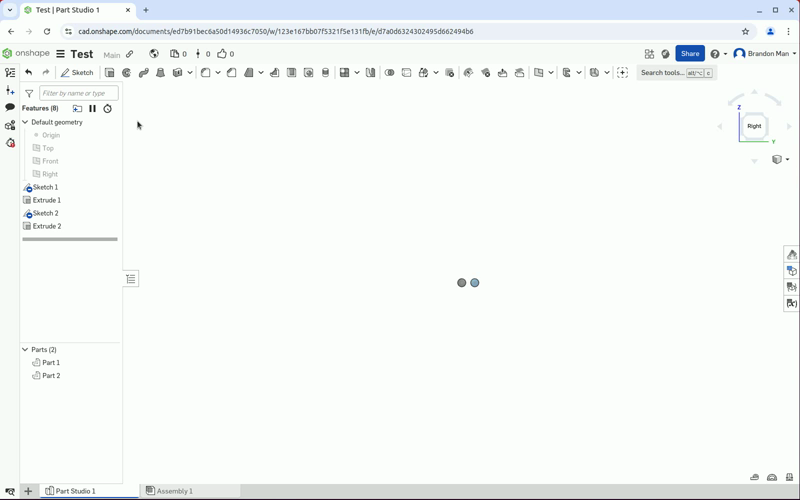
key(shift+7)
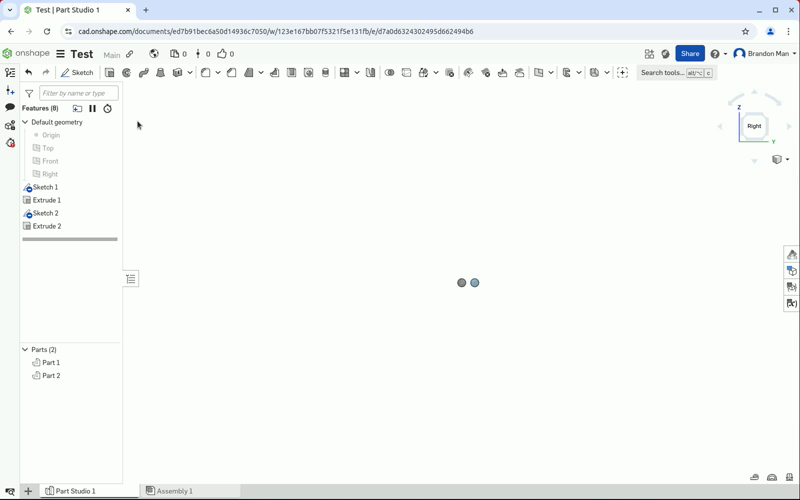
key(right, 2)
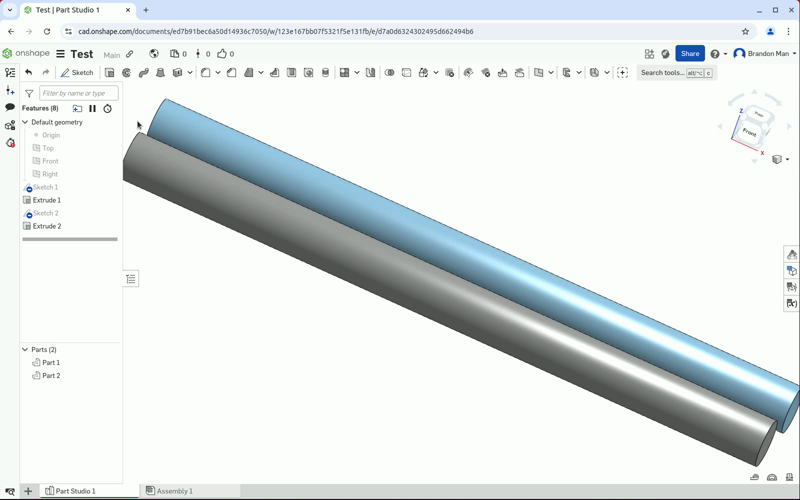
key(down, 2)
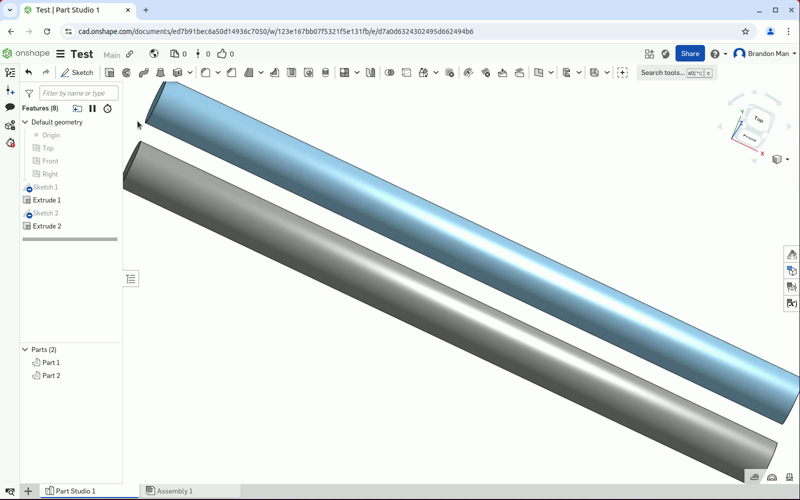
key(up, 2)
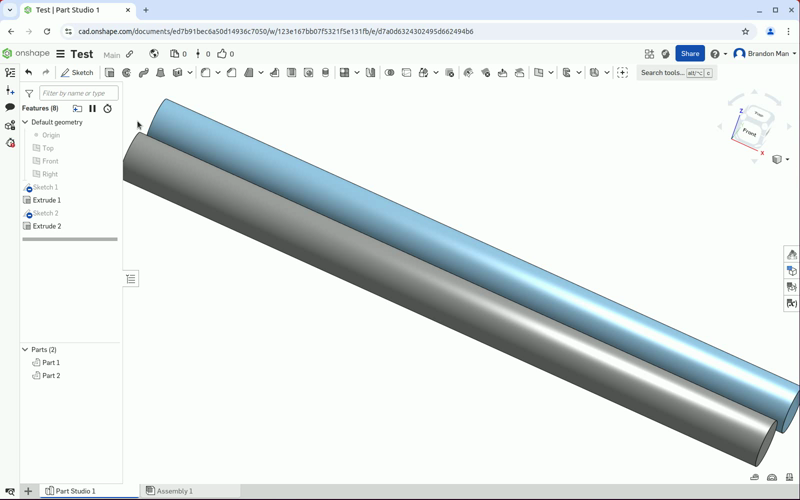
key(left, 2)
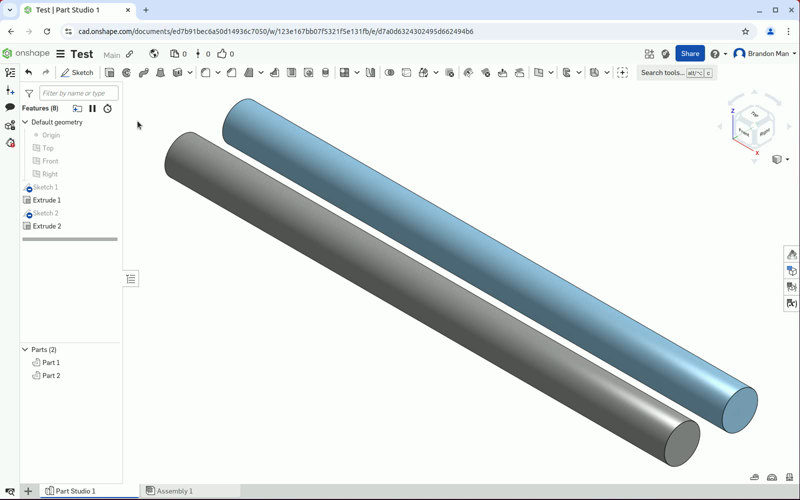
mouse_move(73, 189)
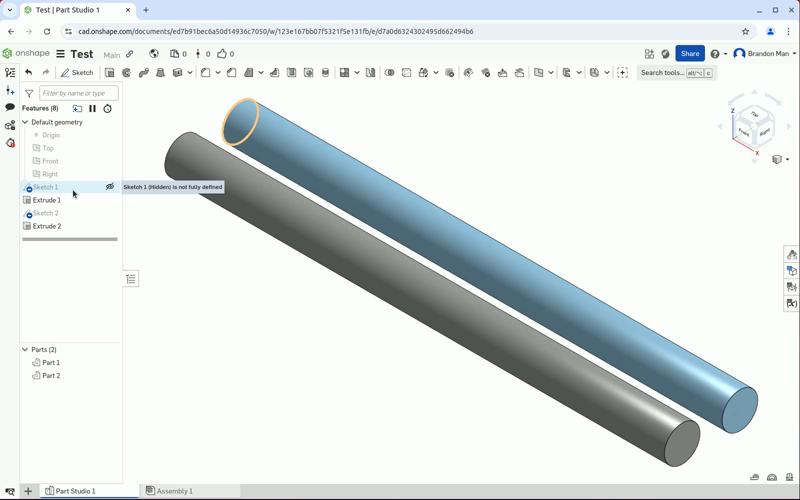
click(73, 189)